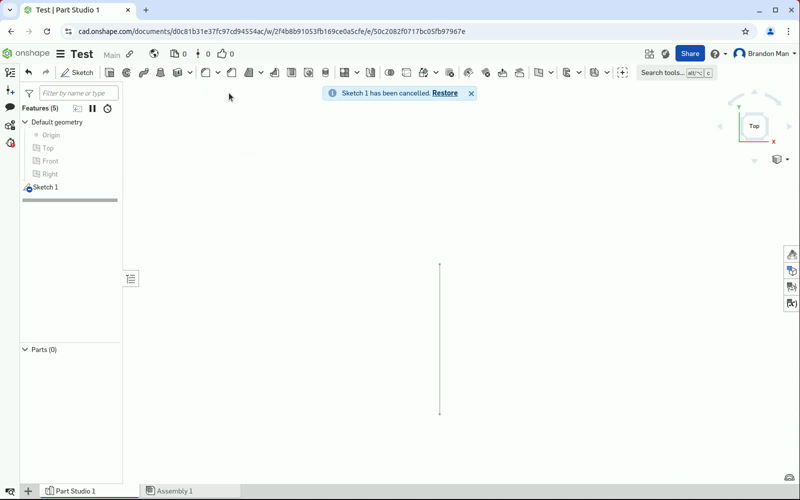
key(shift+h)
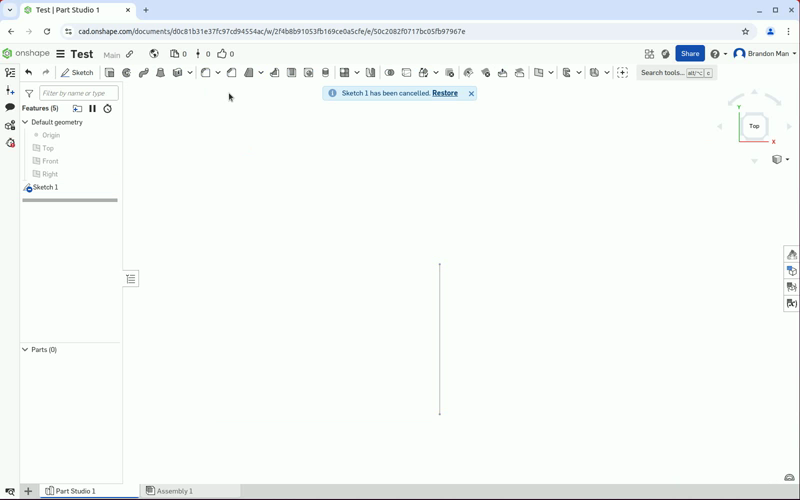
key(shift+s)
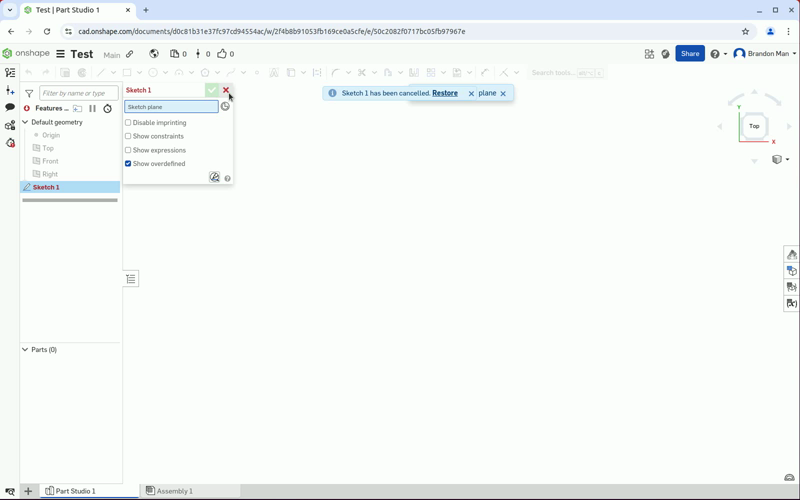
mouse_move(73, 150)
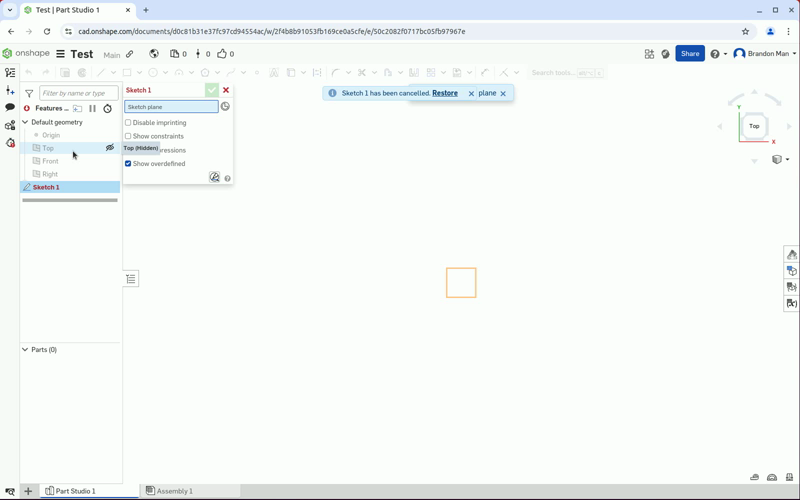
click(73, 150)
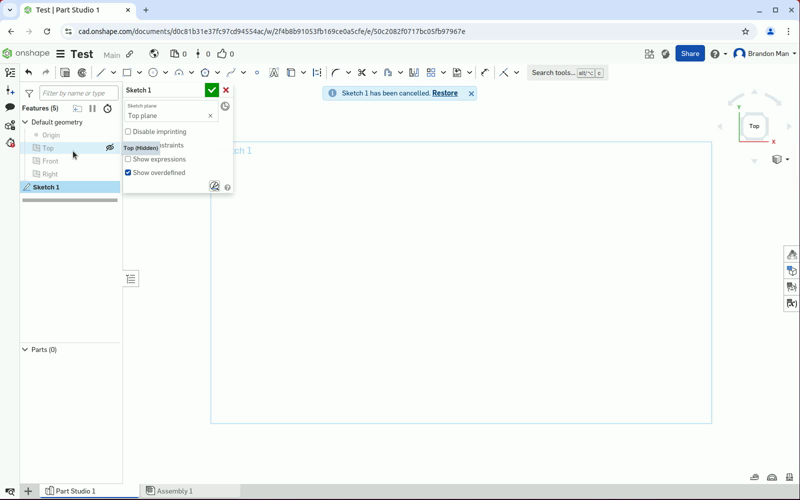
mouse_move(73, 352)
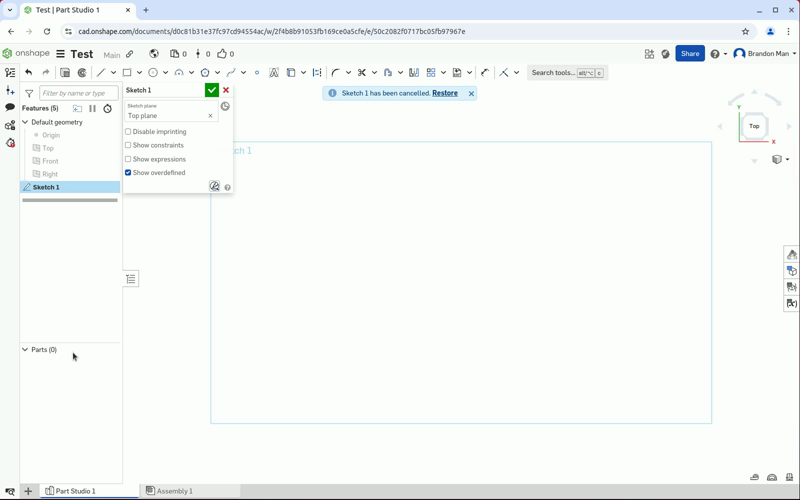
key(y)
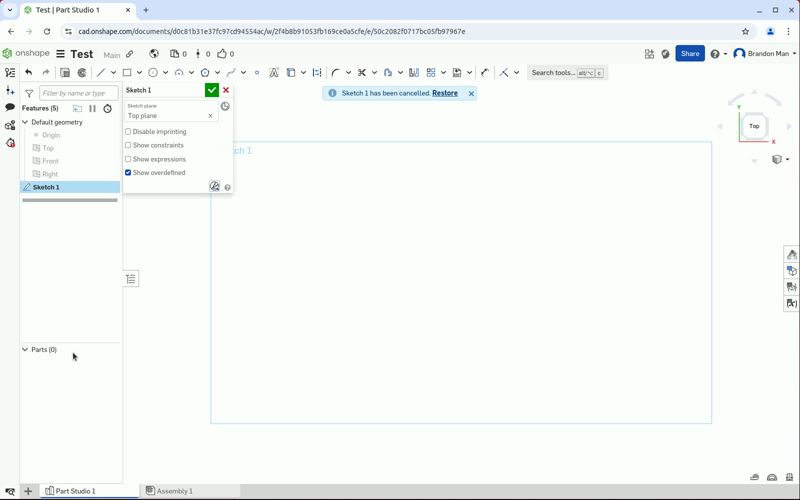
key(l)
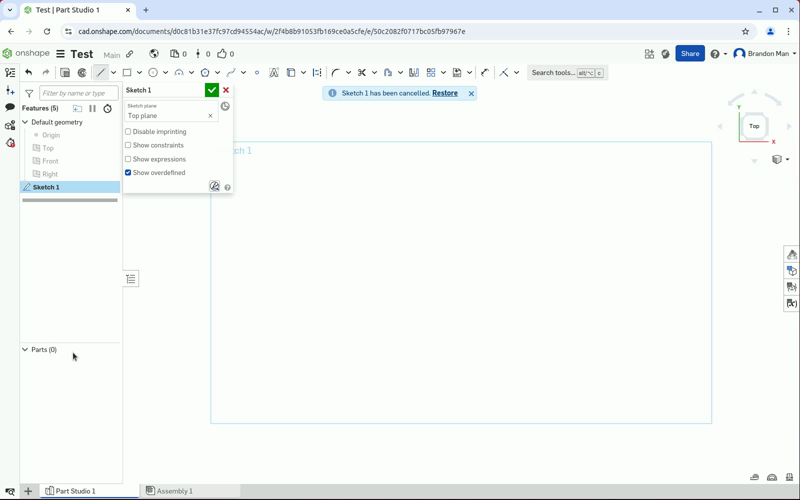
key_down(shift)
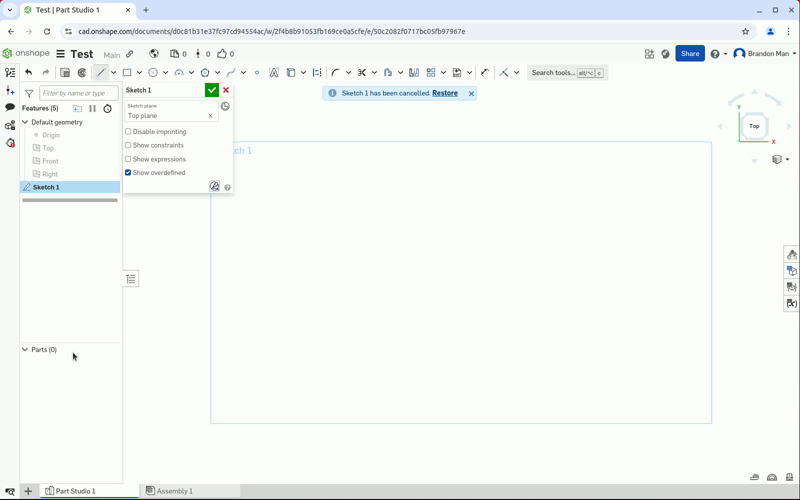
mouse_move(425, 282)
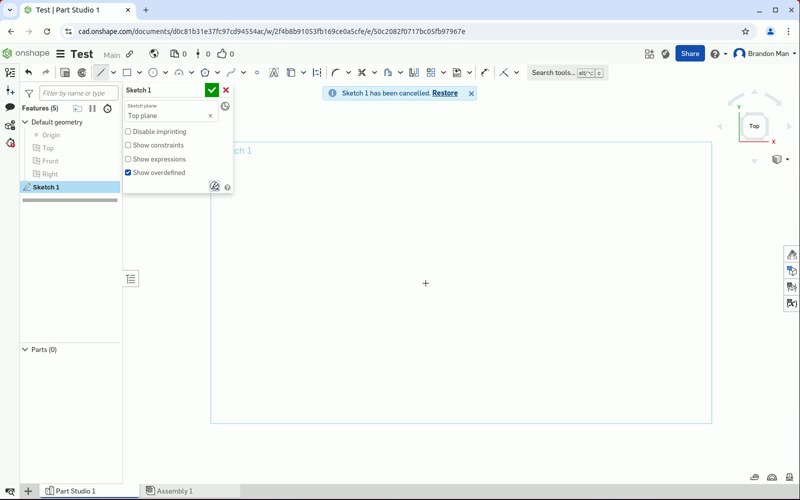
click(425, 282)
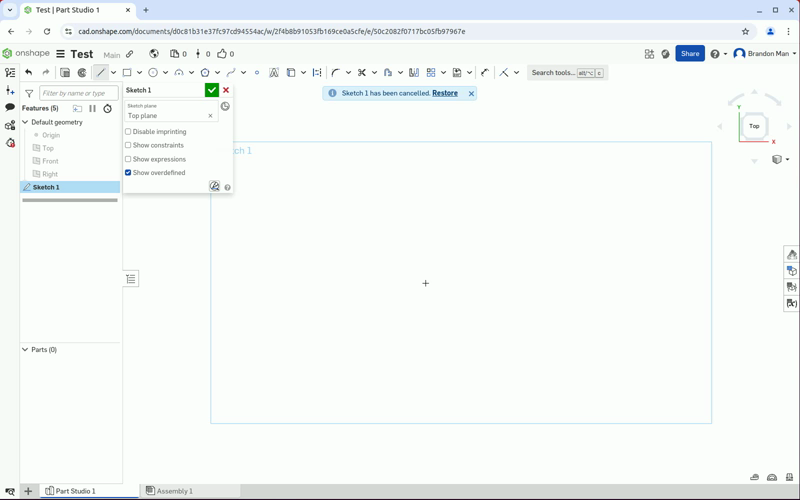
key_up(shift)
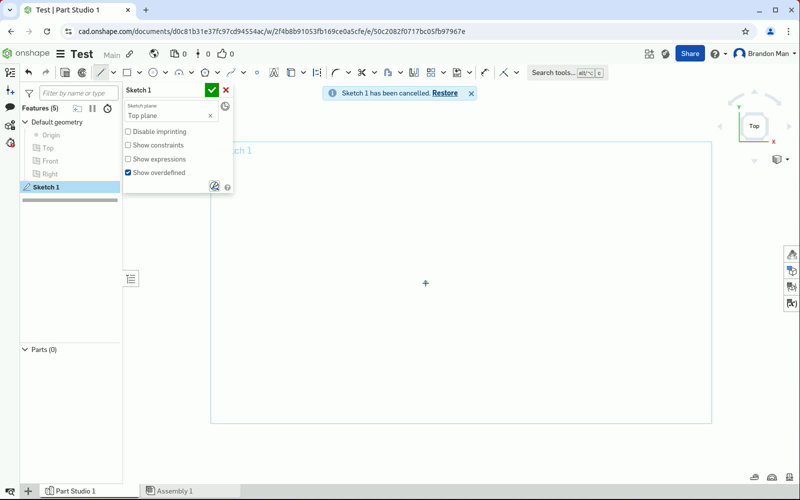
key_down(shift)
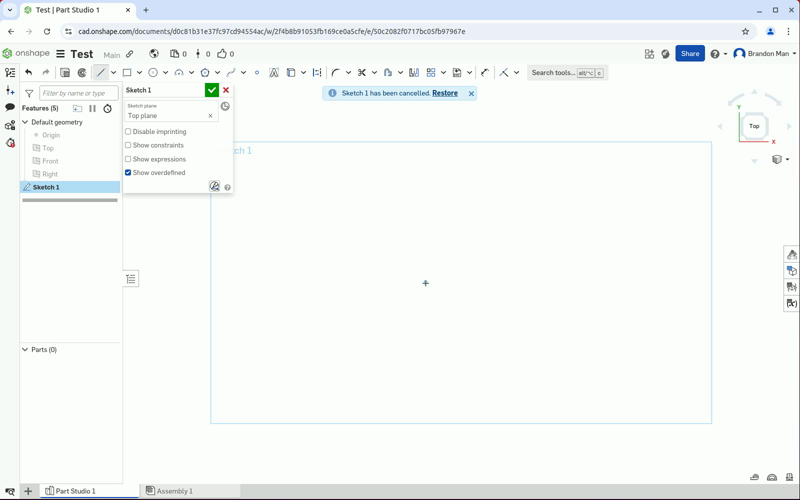
mouse_move(455, 282)
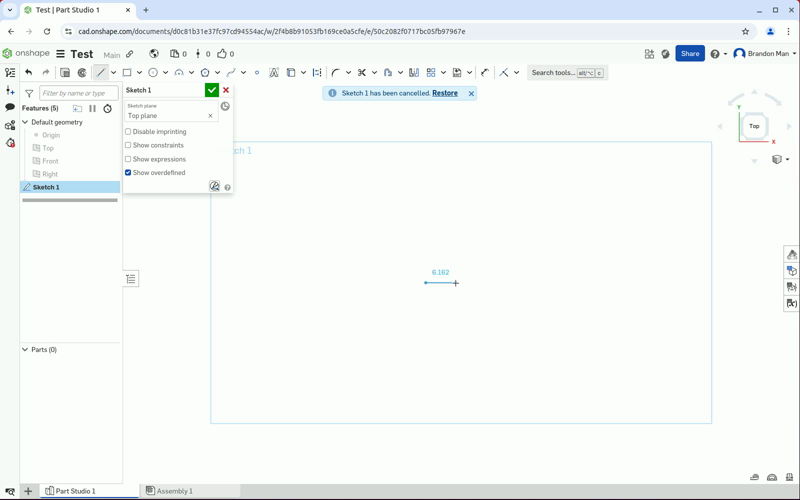
mouse_move(444, 313)
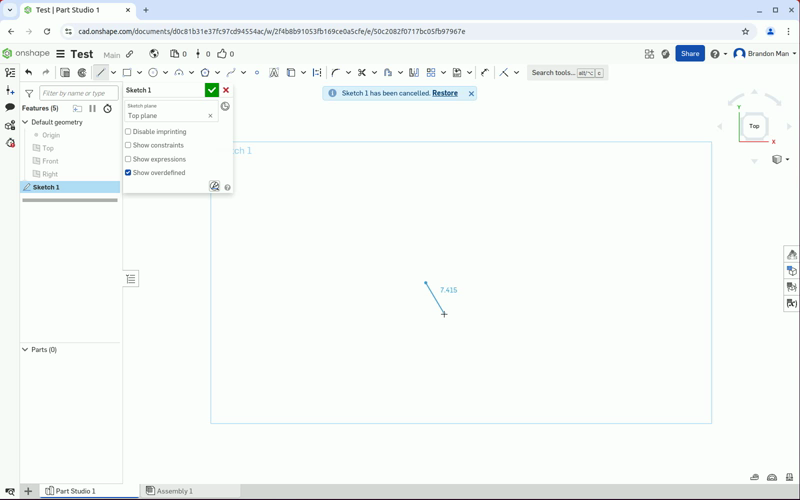
click(444, 313)
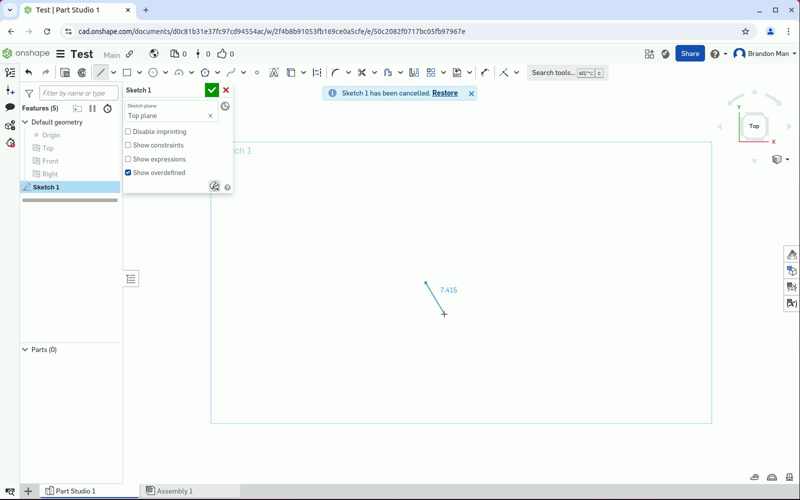
key_up(shift)
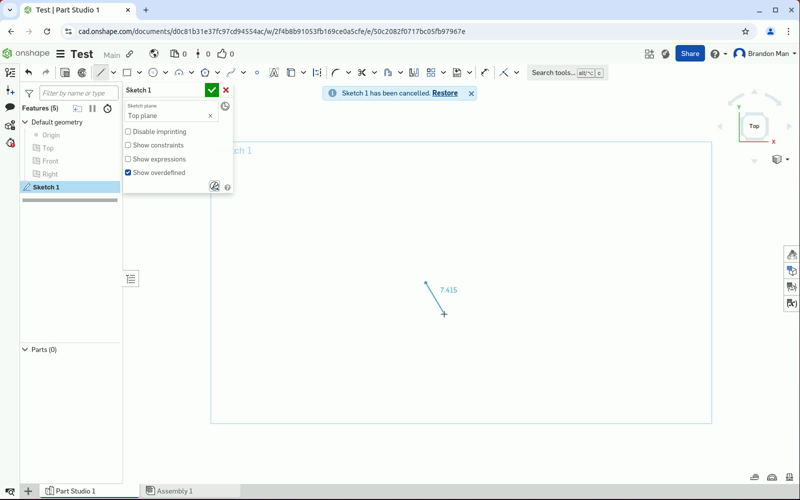
key_down(shift)
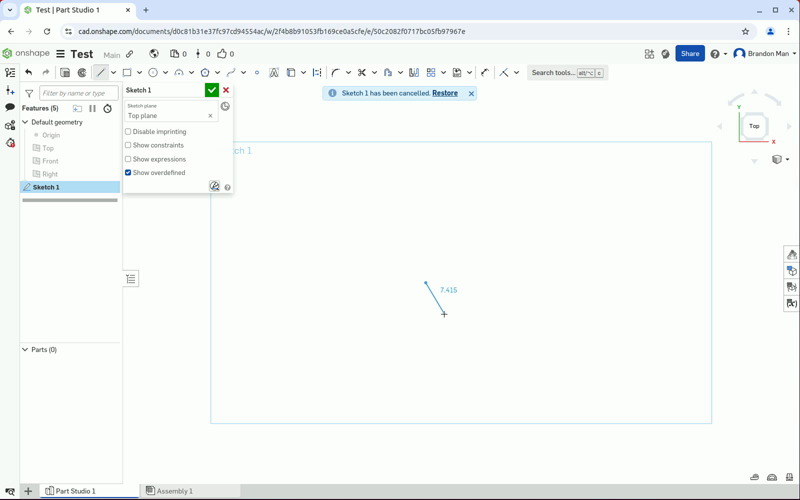
mouse_move(474, 313)
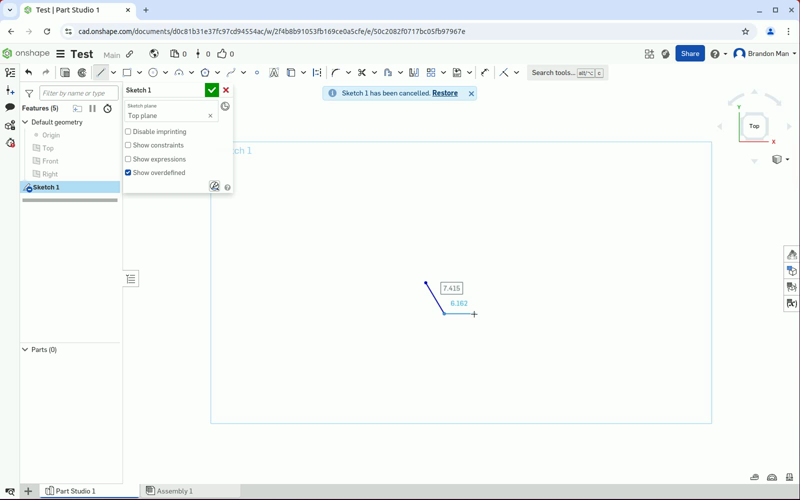
mouse_move(479, 313)
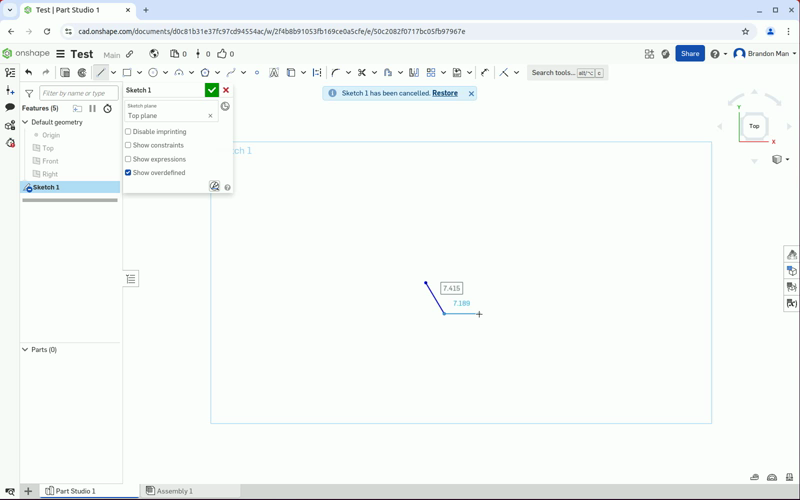
click(479, 313)
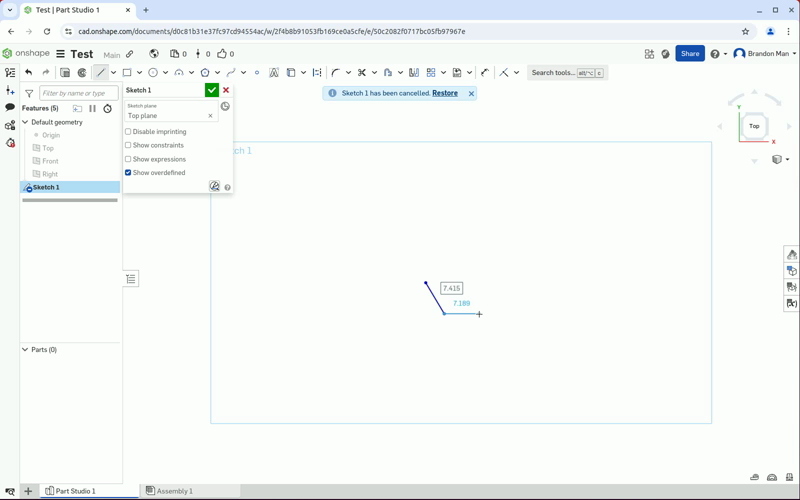
key_up(shift)
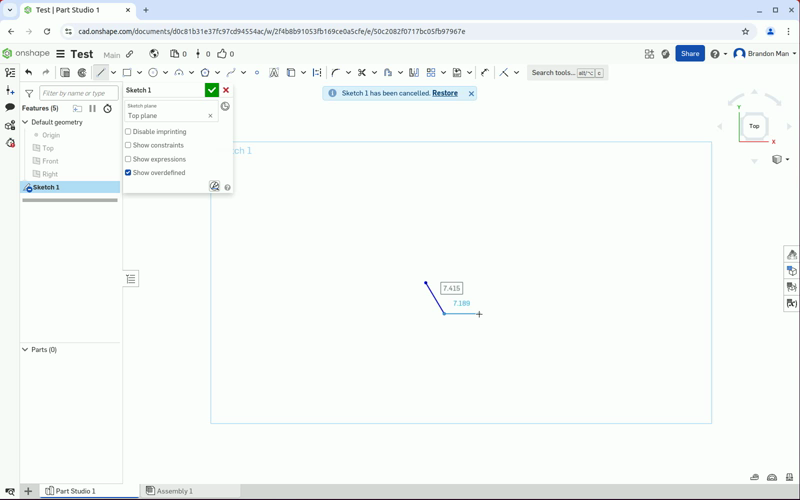
key_down(shift)
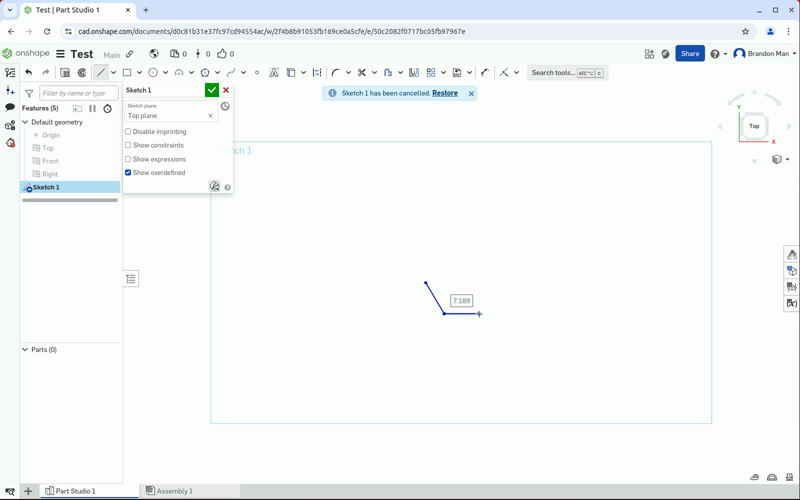
mouse_move(509, 313)
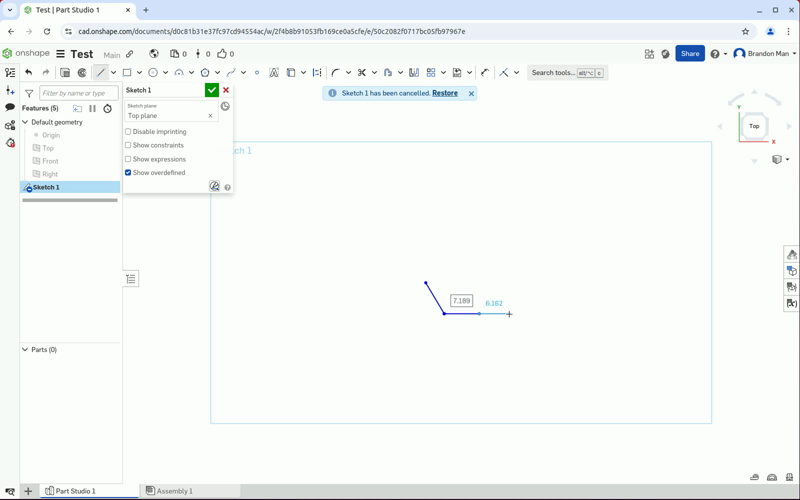
mouse_move(497, 282)
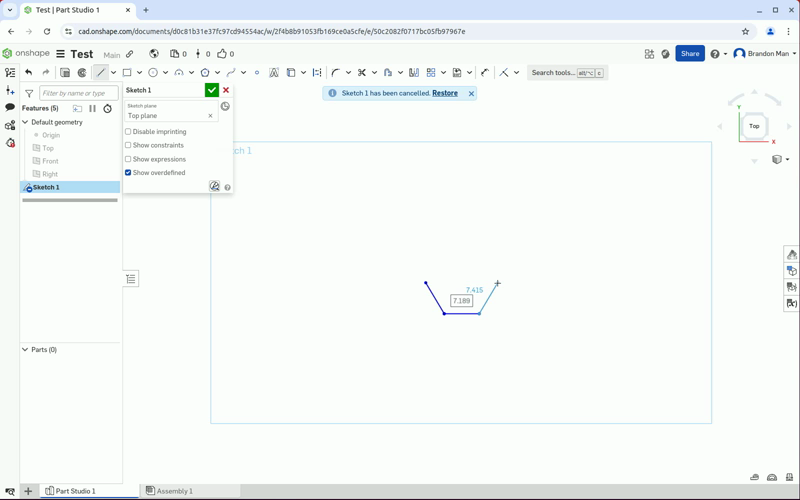
click(497, 282)
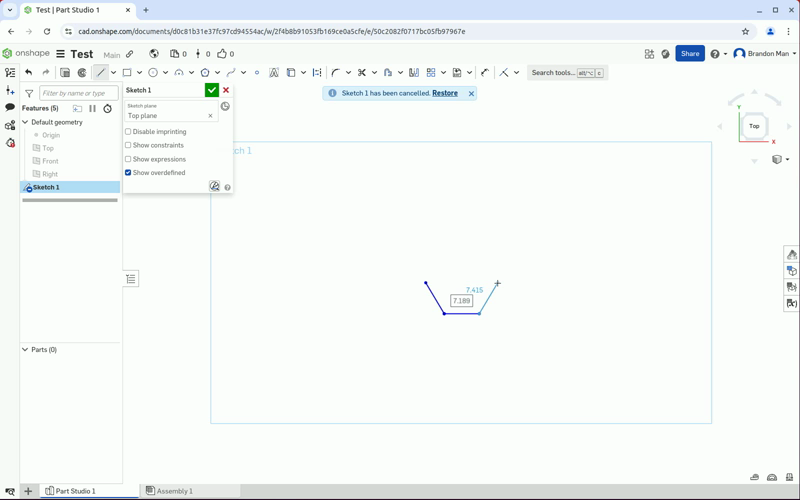
key_up(shift)
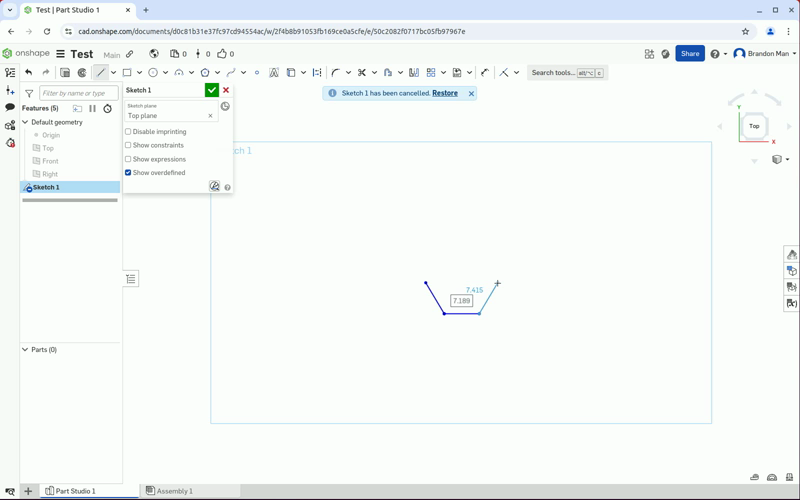
key_down(shift)
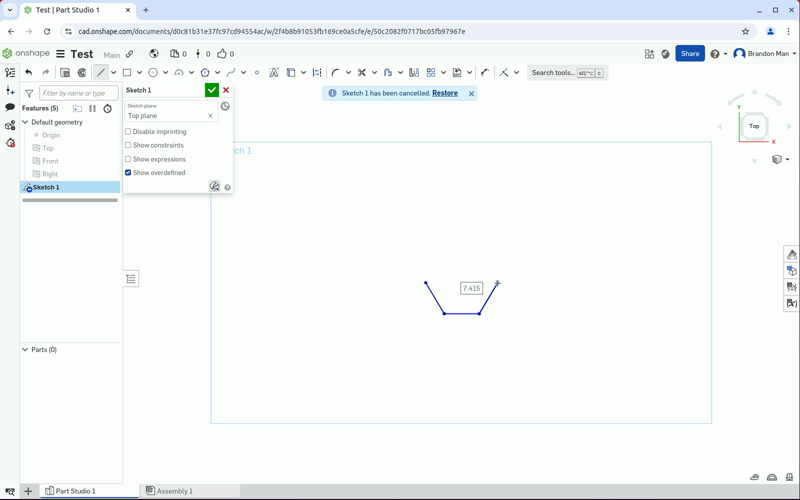
mouse_move(527, 282)
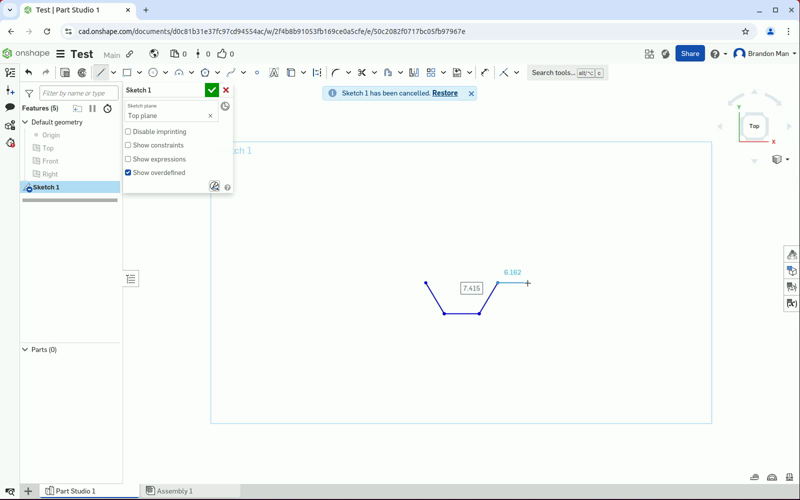
mouse_move(479, 252)
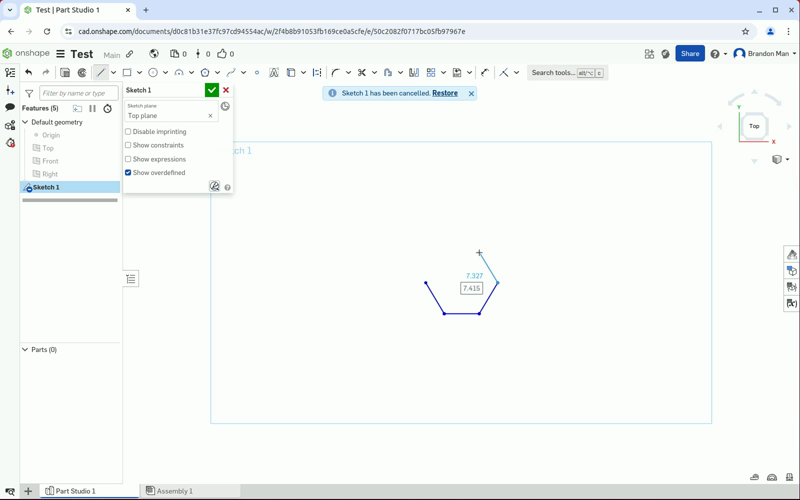
click(479, 252)
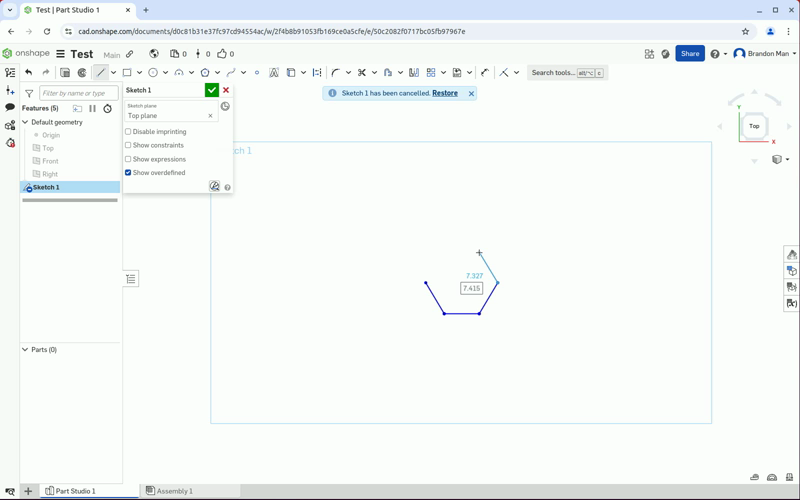
key_up(shift)
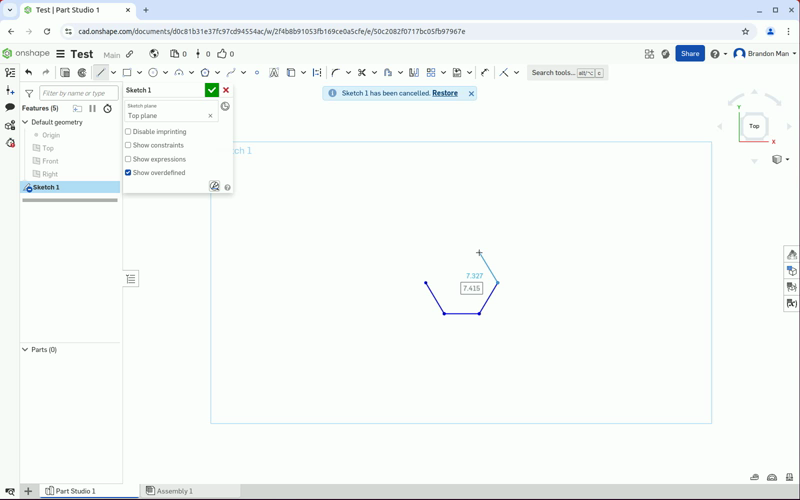
key_down(shift)
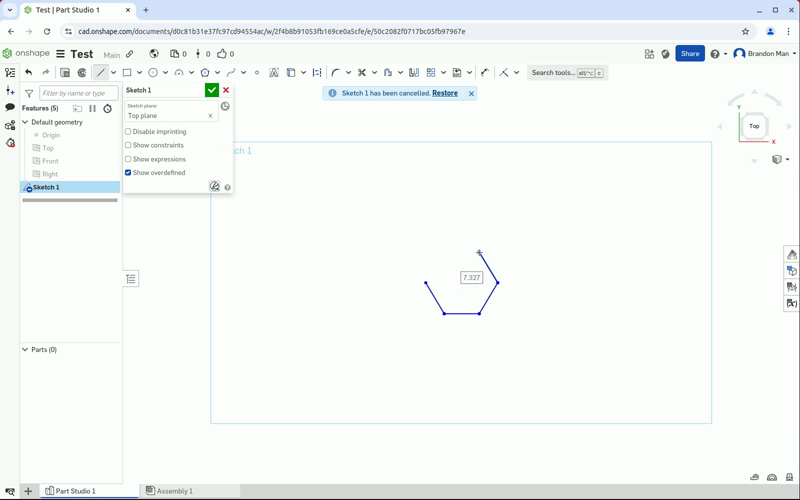
mouse_move(509, 252)
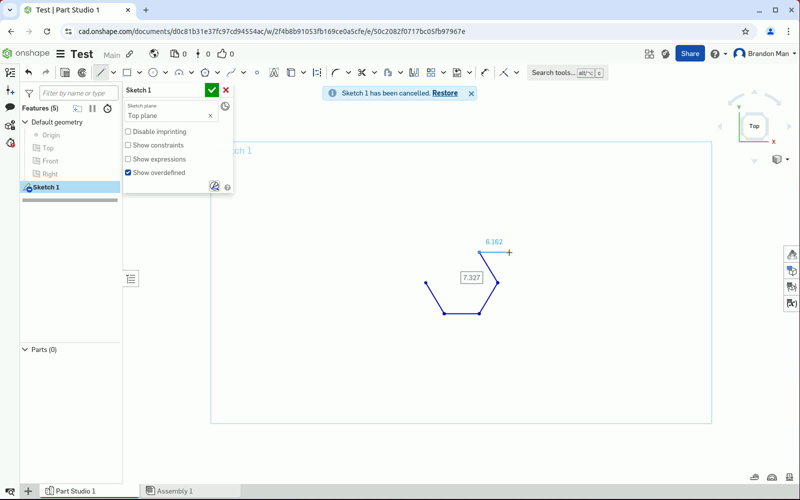
mouse_move(444, 252)
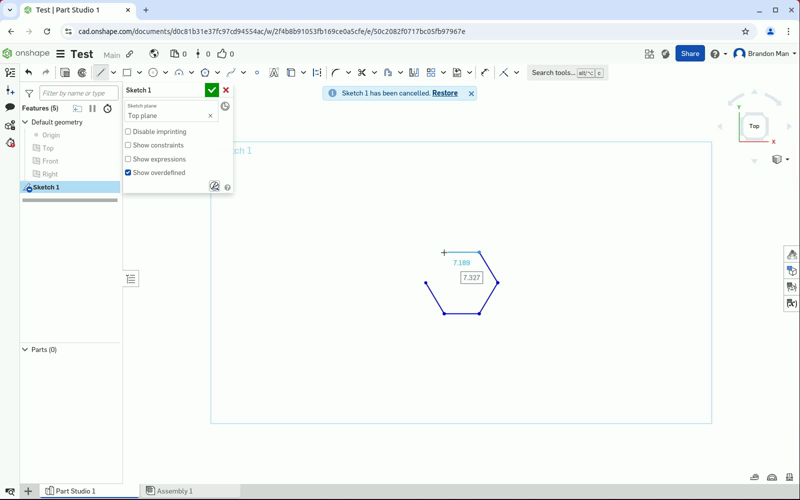
click(444, 252)
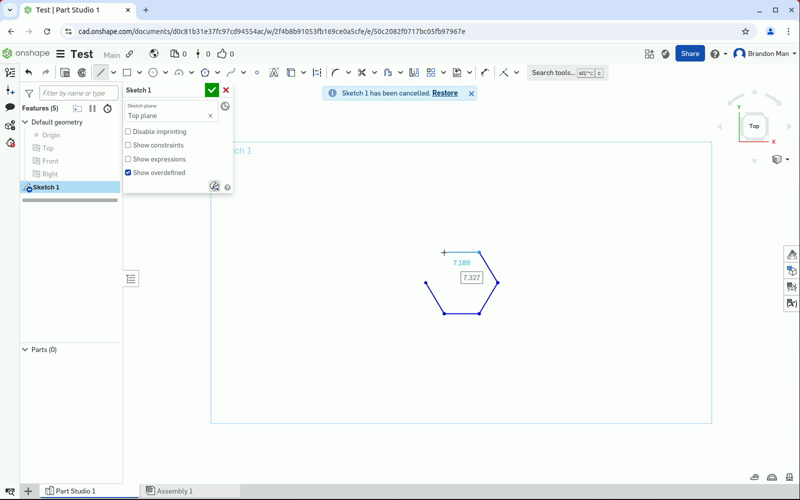
key_up(shift)
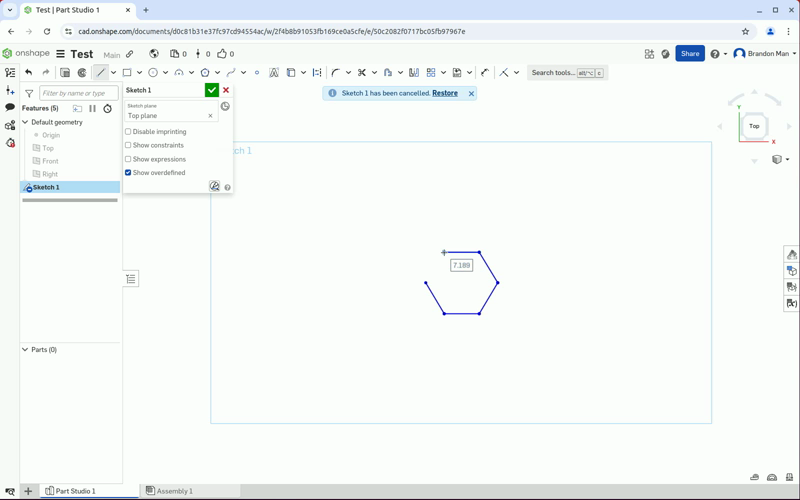
mouse_move(474, 252)
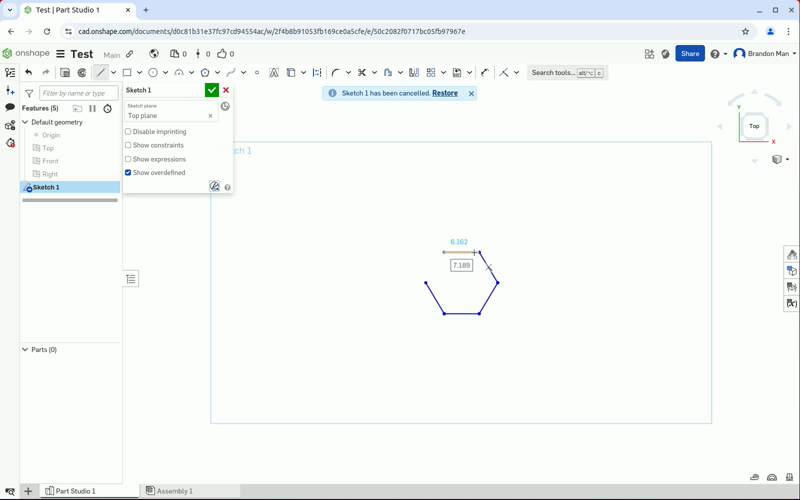
key_down(shift)
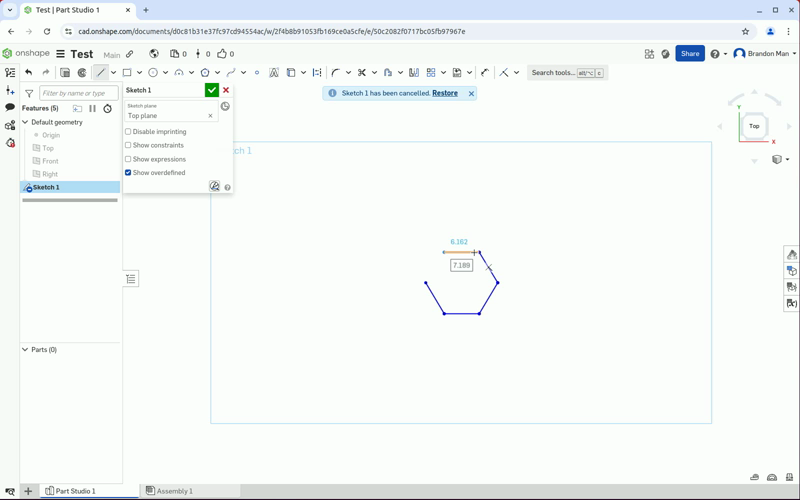
mouse_move(425, 282)
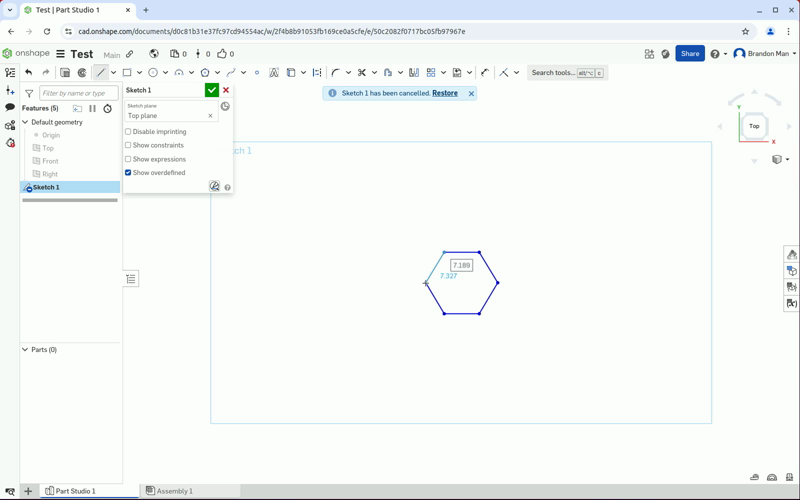
key_up(shift)
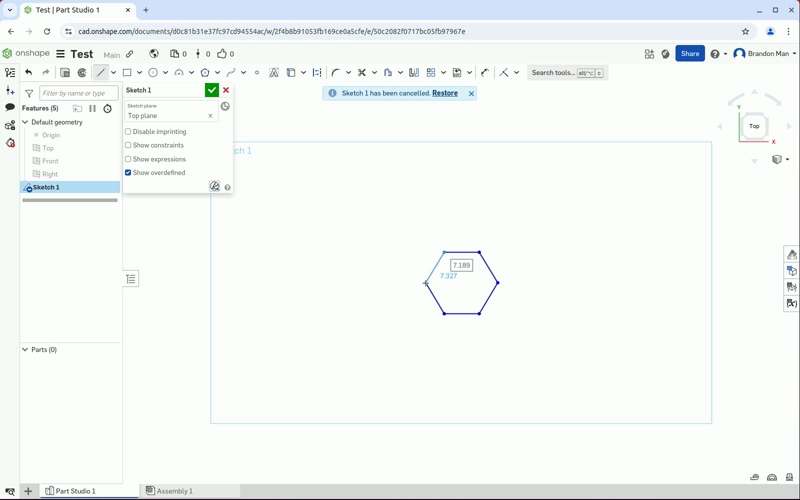
click(425, 282)
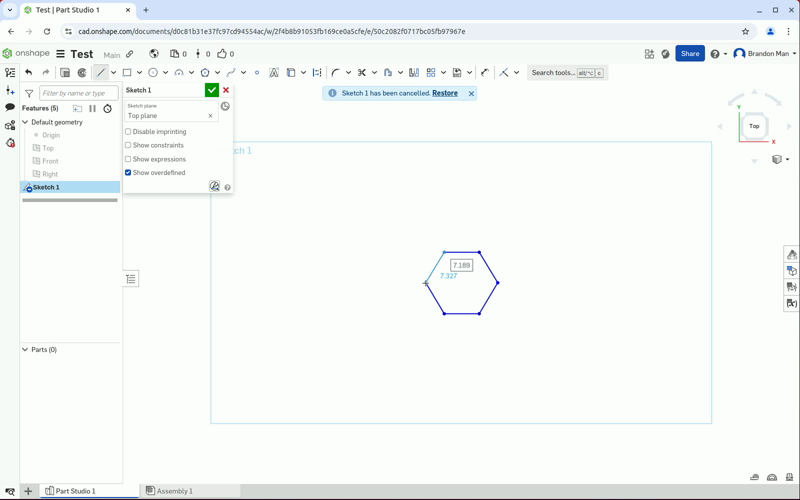
key(esc)
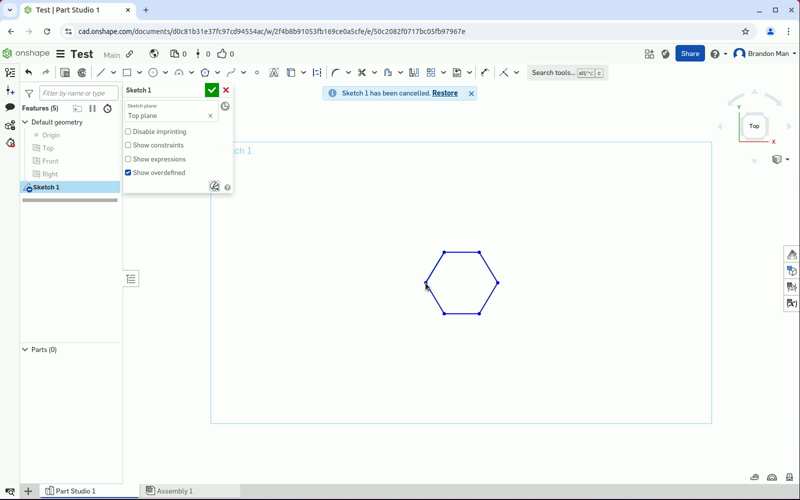
mouse_move(471, 304)
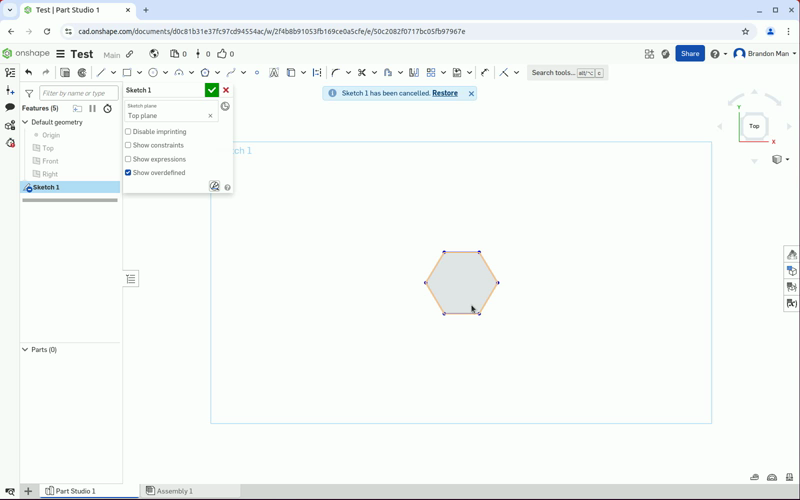
click(471, 304)
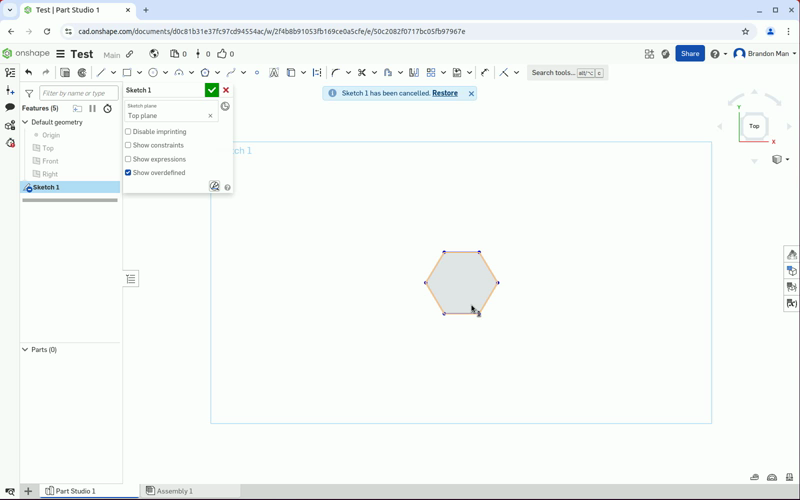
mouse_move(73, 352)
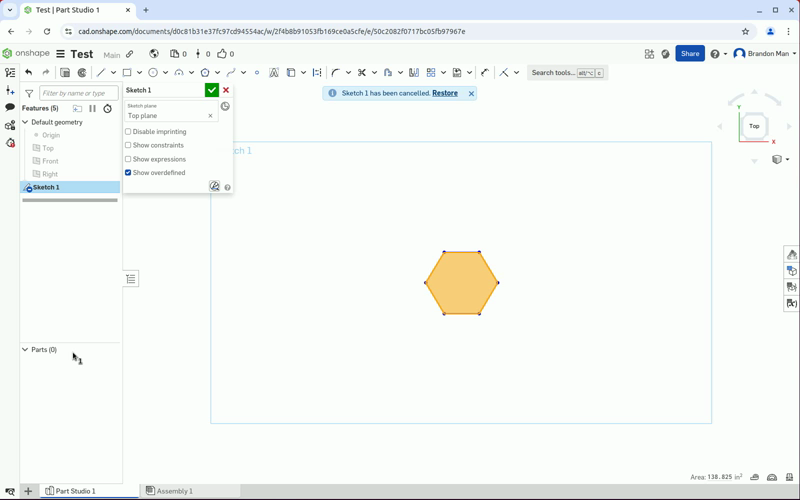
key(shift+y)
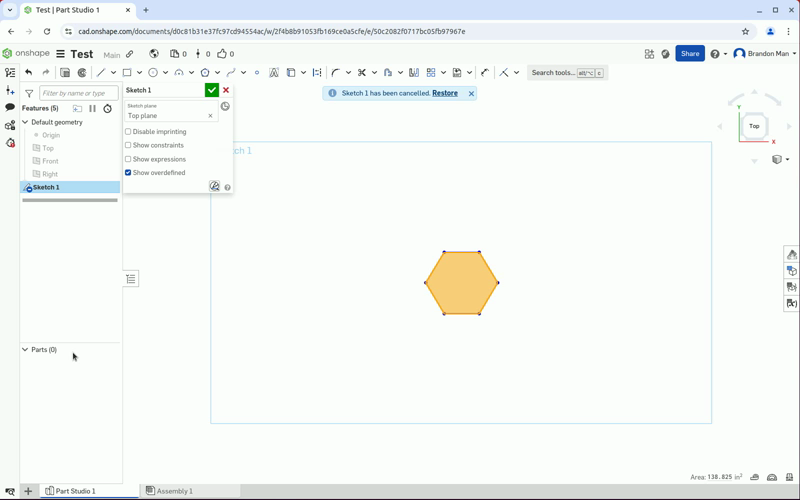
key(shift+e)
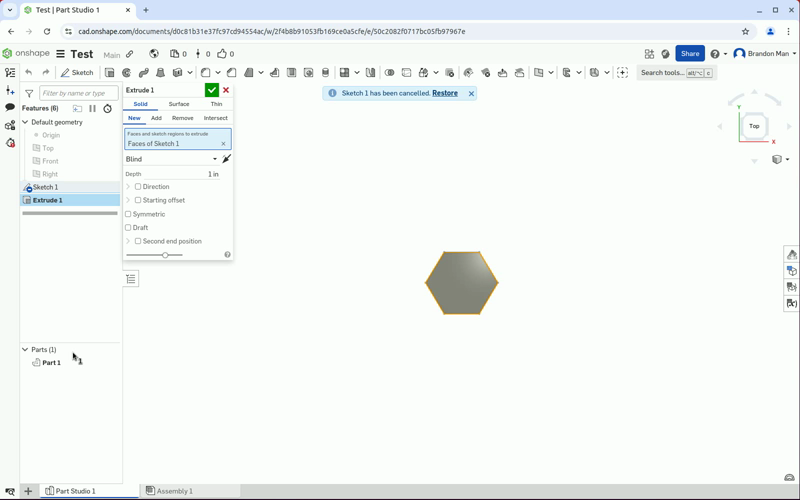
mouse_move(143, 106)
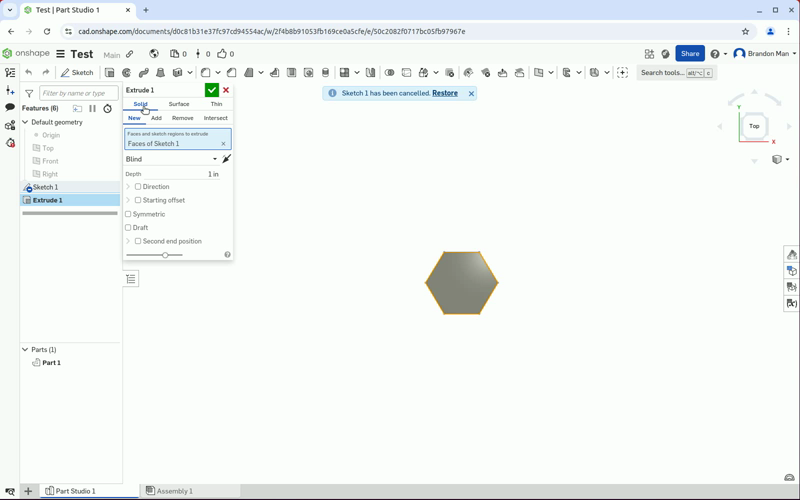
click(143, 106)
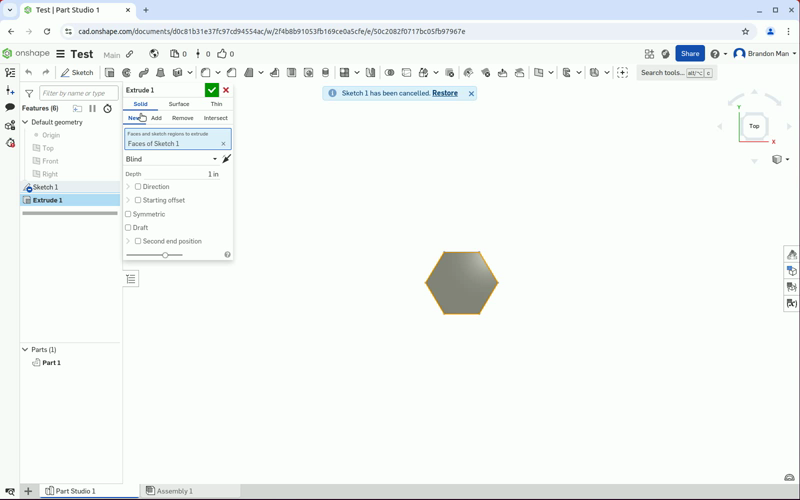
mouse_move(137, 120)
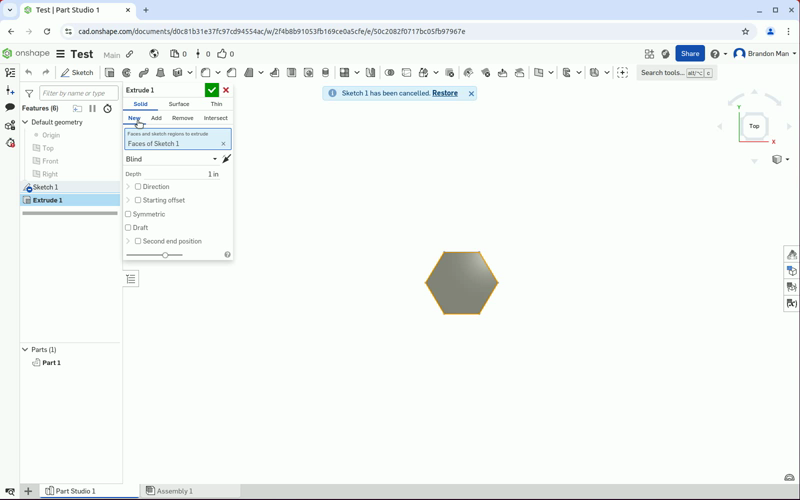
click(137, 120)
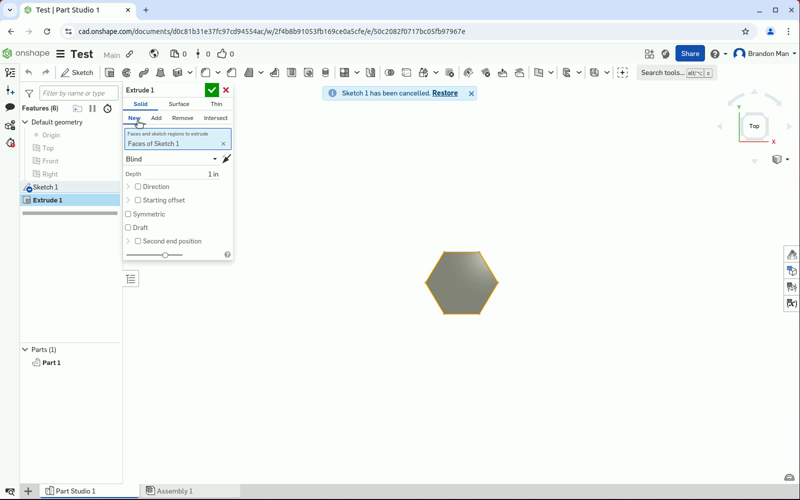
key(tab, 4)
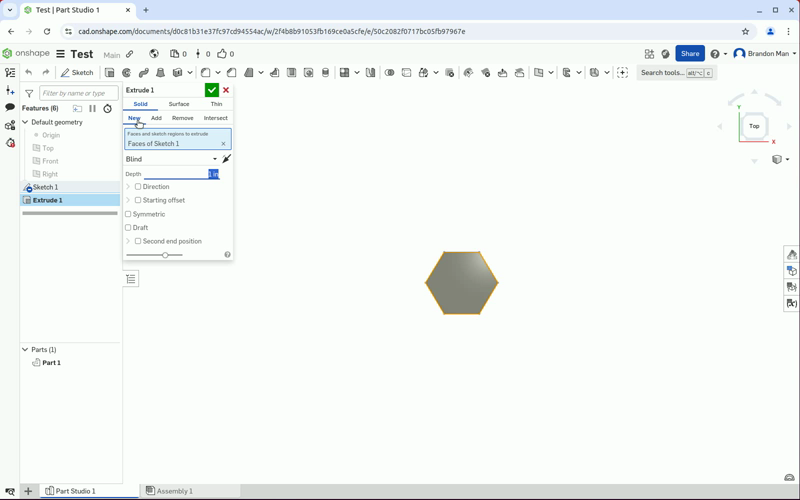
text(12.517)
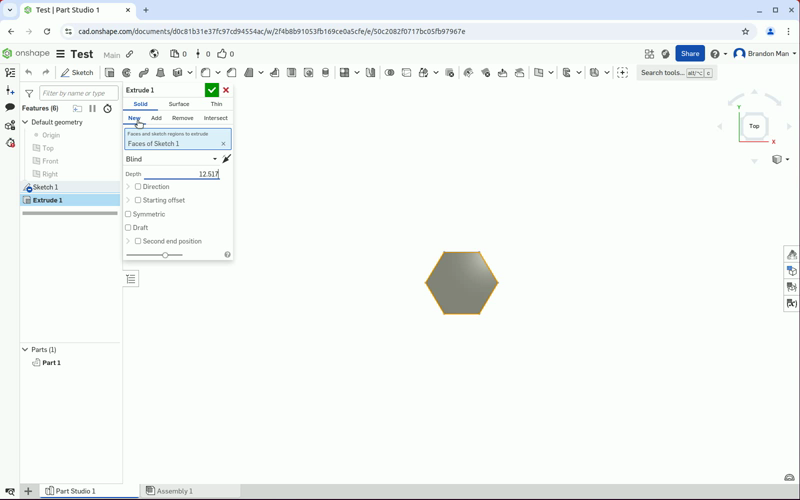
key(enter)
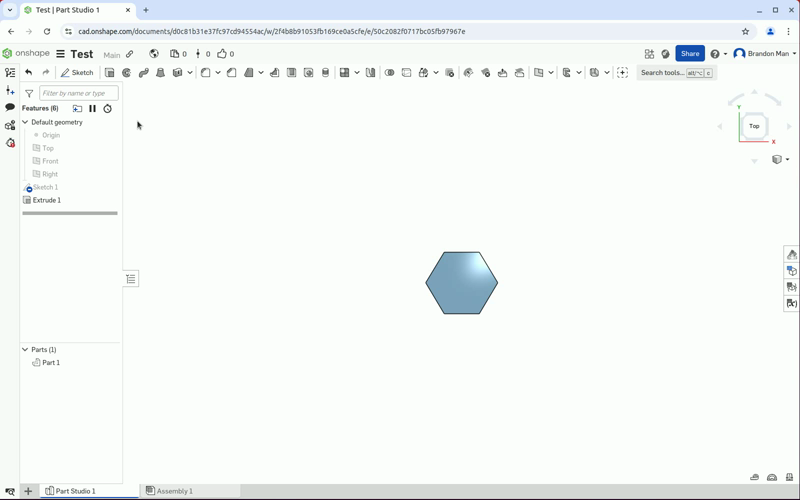
key(shift+h)
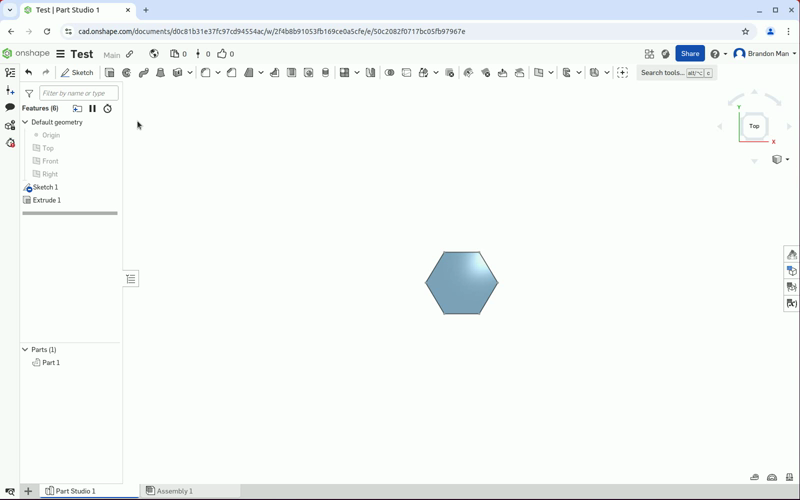
key(shift+h)
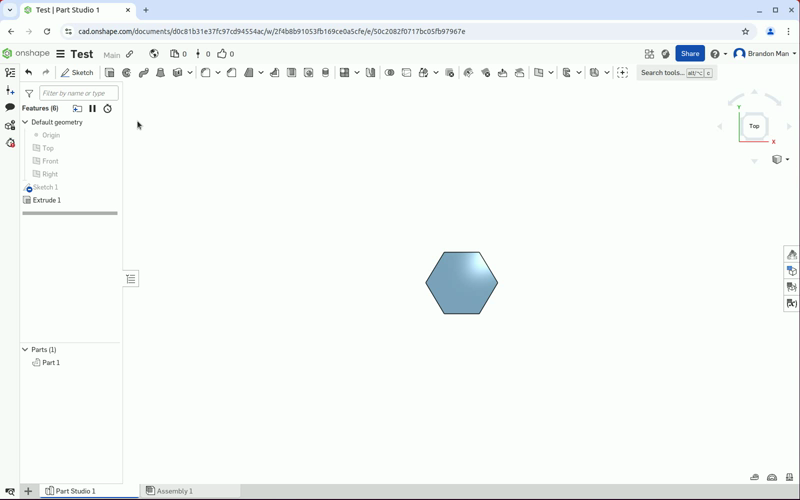
mouse_move(73, 189)
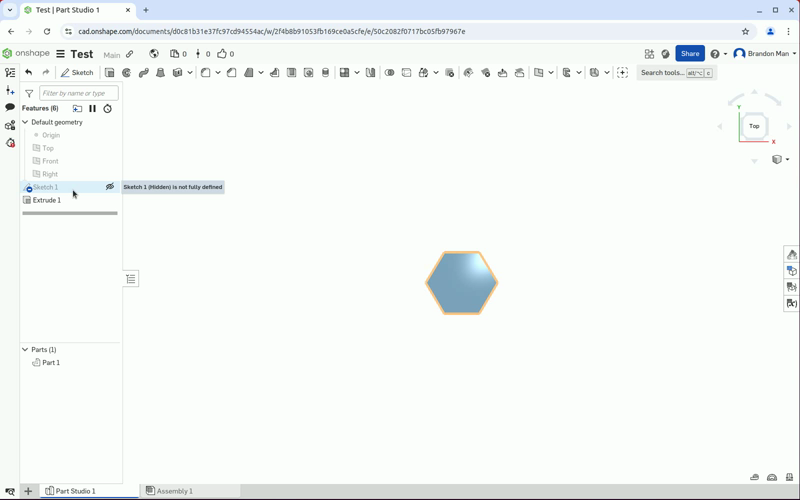
click(73, 189)
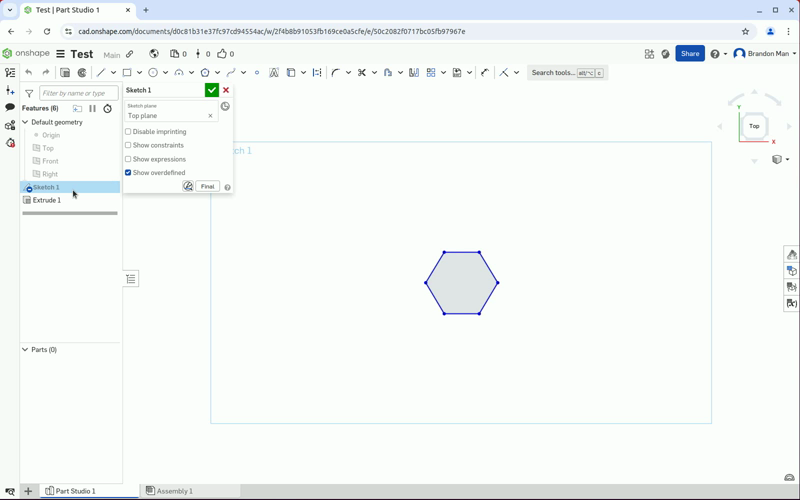
mouse_move(229, 92)
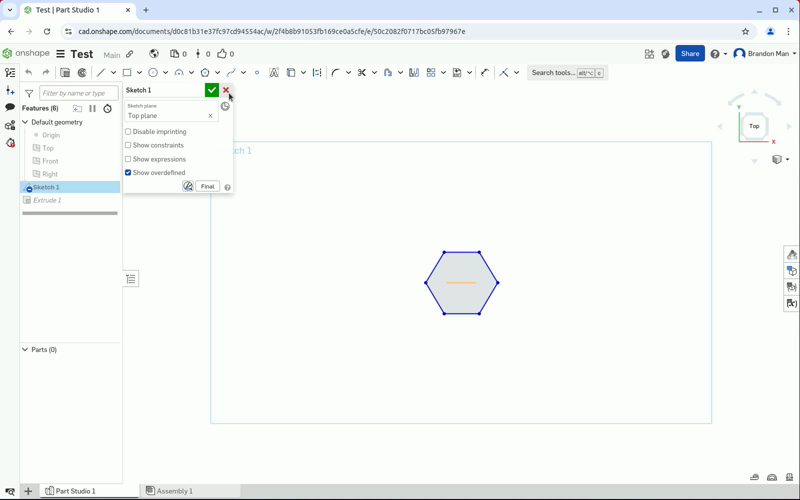
click(229, 92)
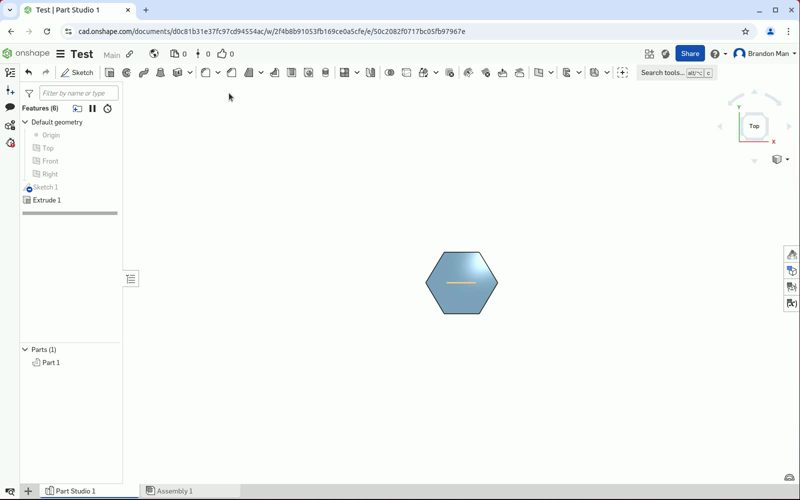
mouse_move(541, 75)
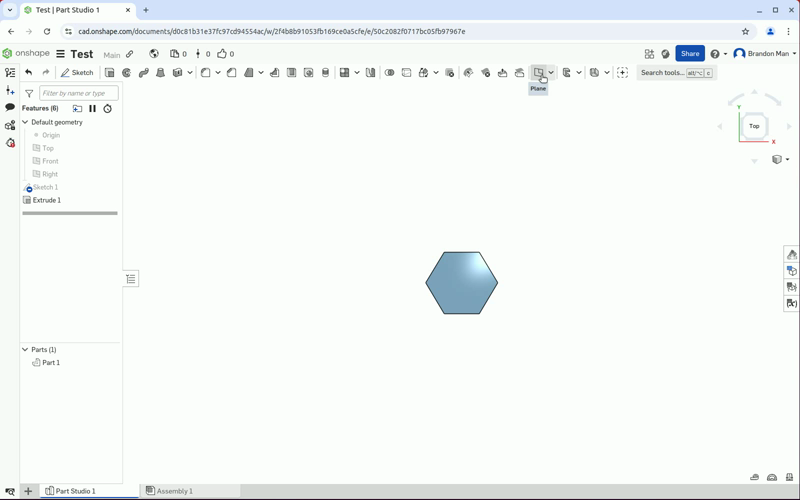
click(541, 75)
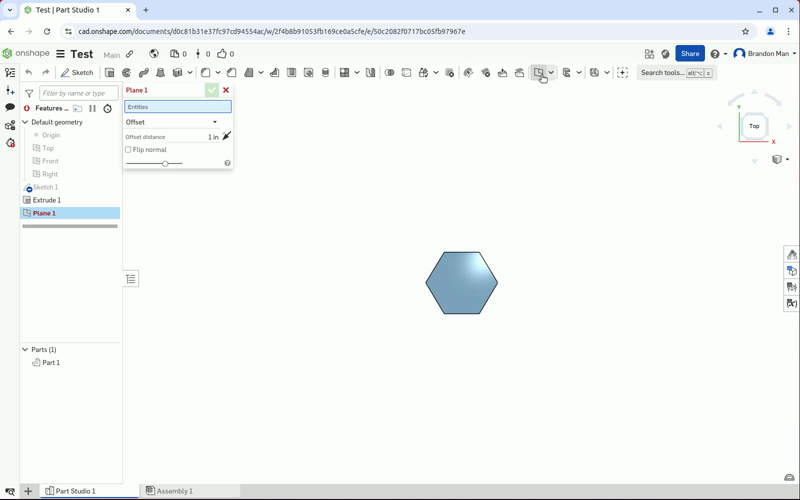
mouse_move(73, 150)
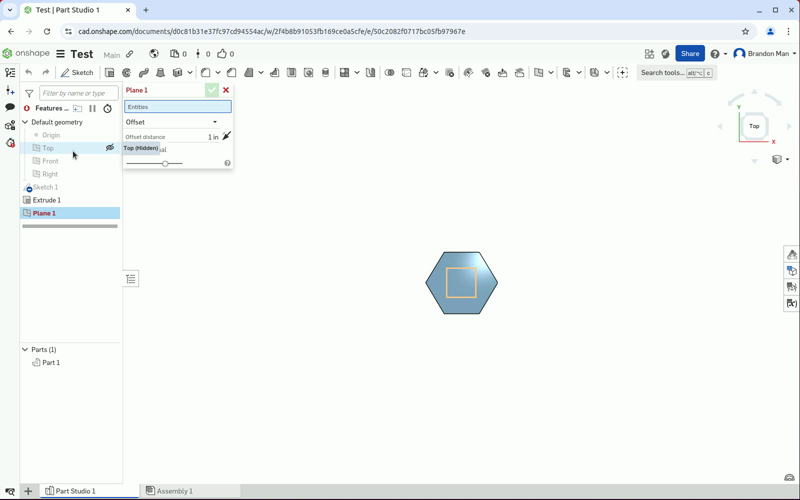
click(73, 150)
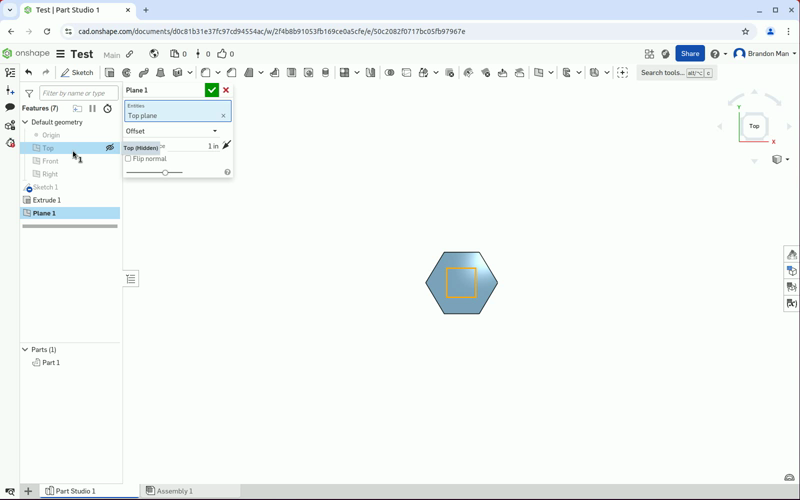
key(tab, 2)
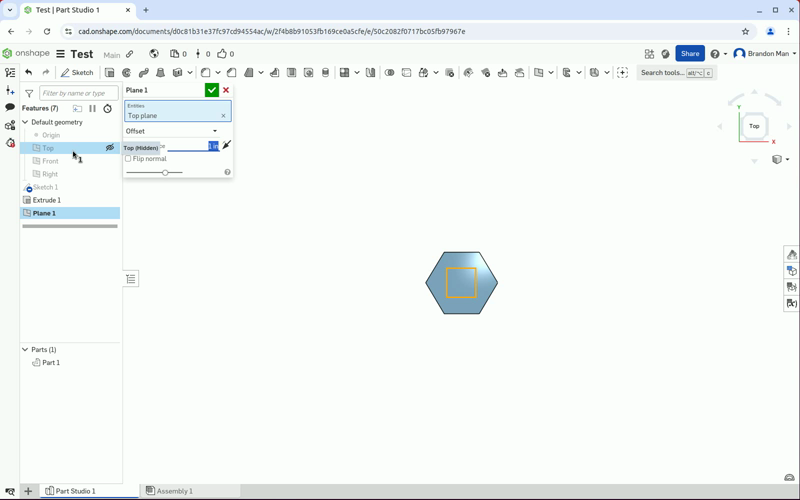
text(12.509)
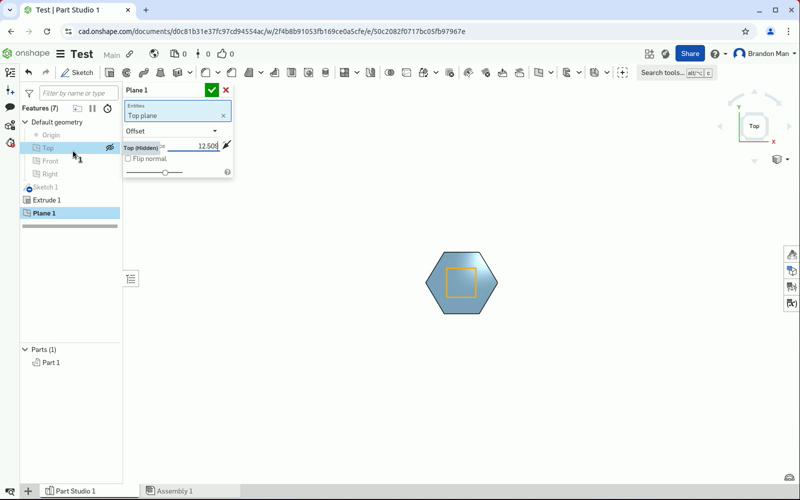
key(enter, 2)
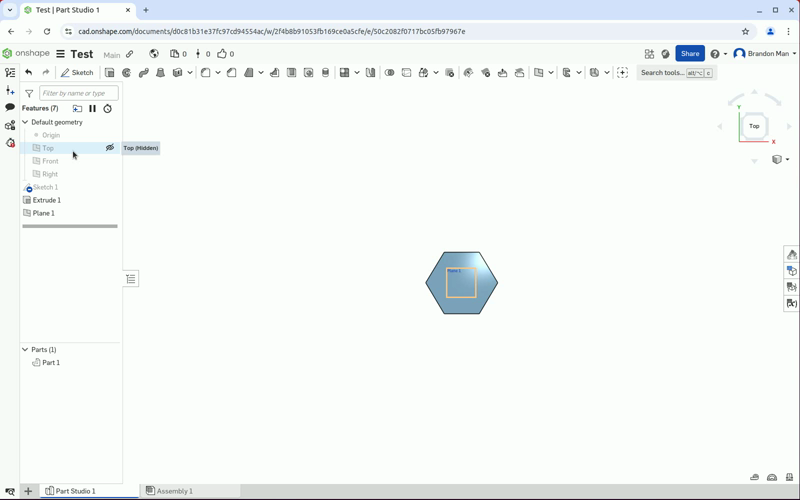
key(shift+s)
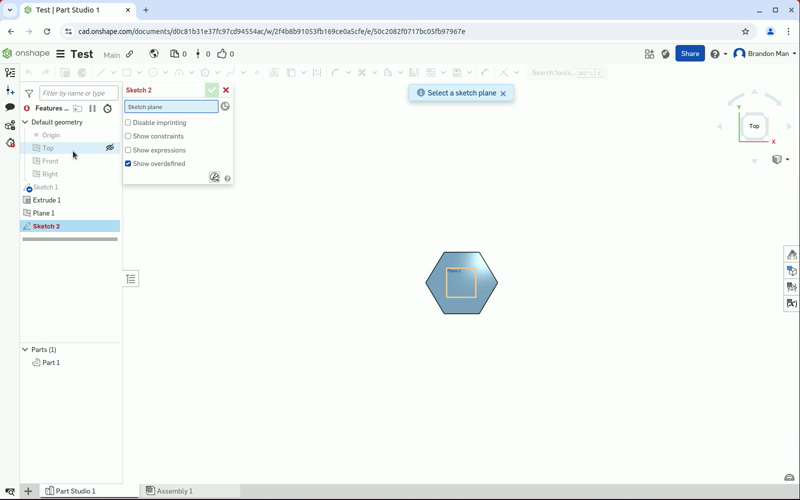
mouse_move(73, 215)
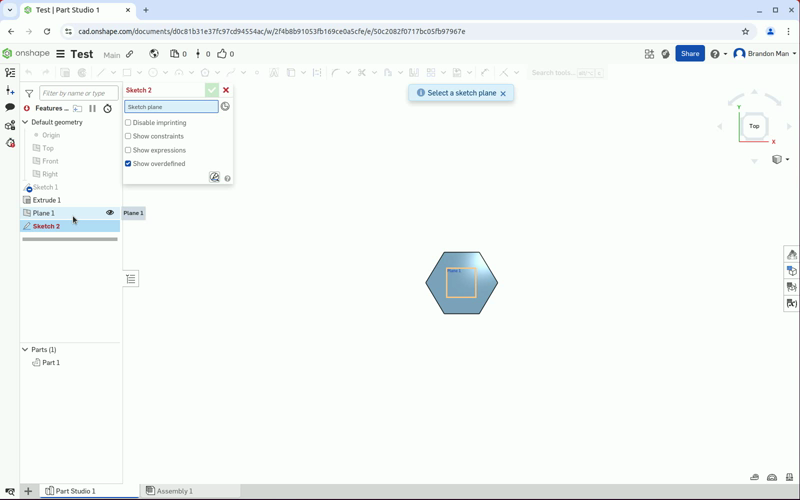
click(73, 215)
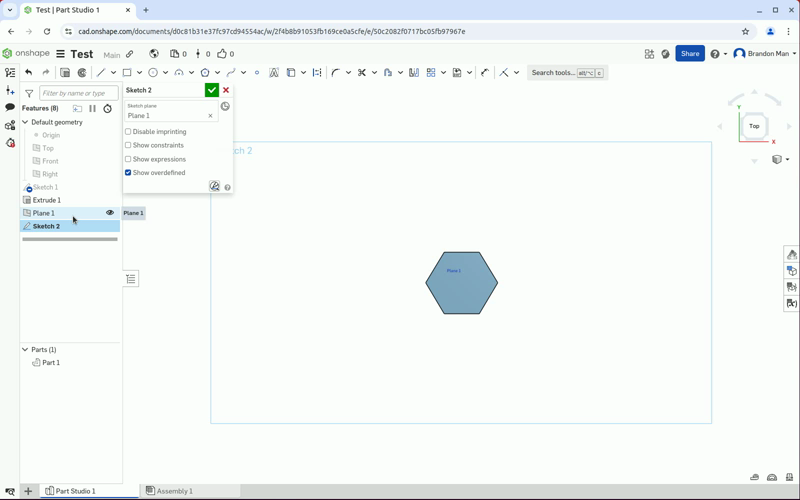
mouse_move(73, 352)
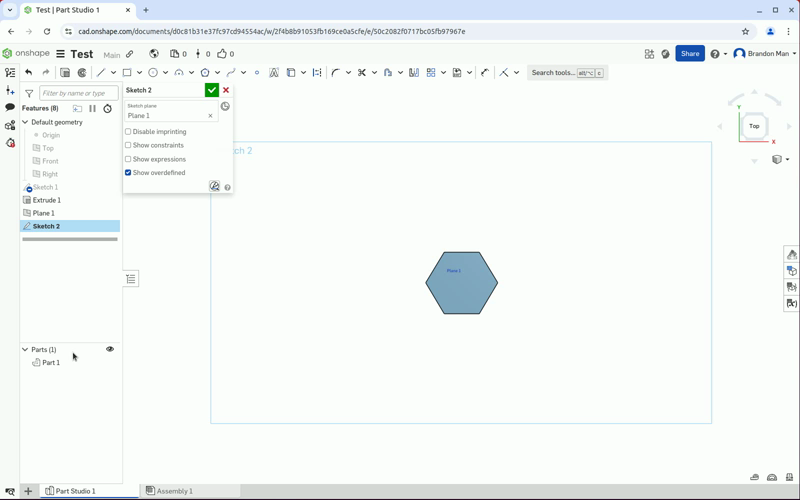
key(y)
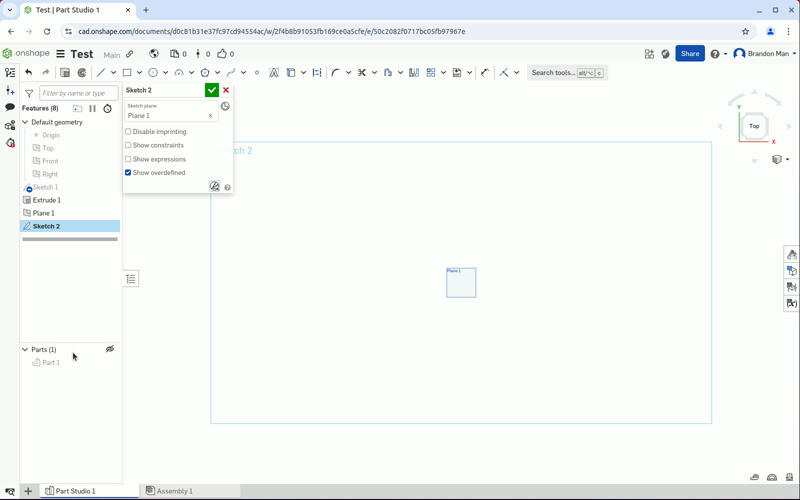
key(l)
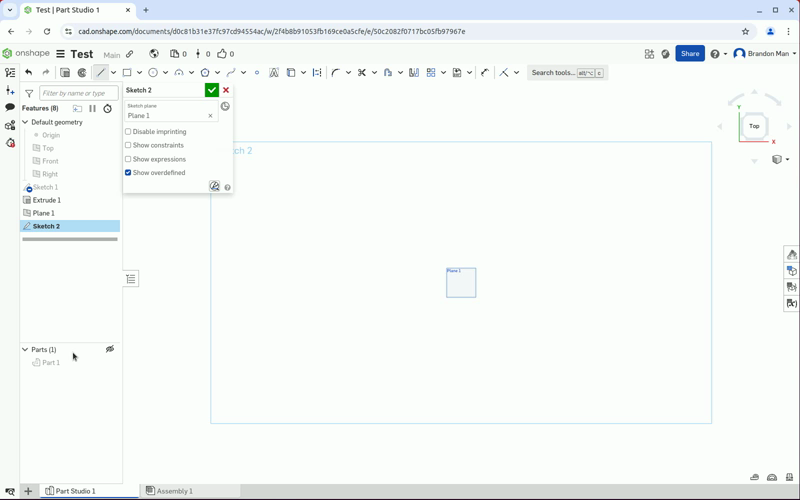
key_down(shift)
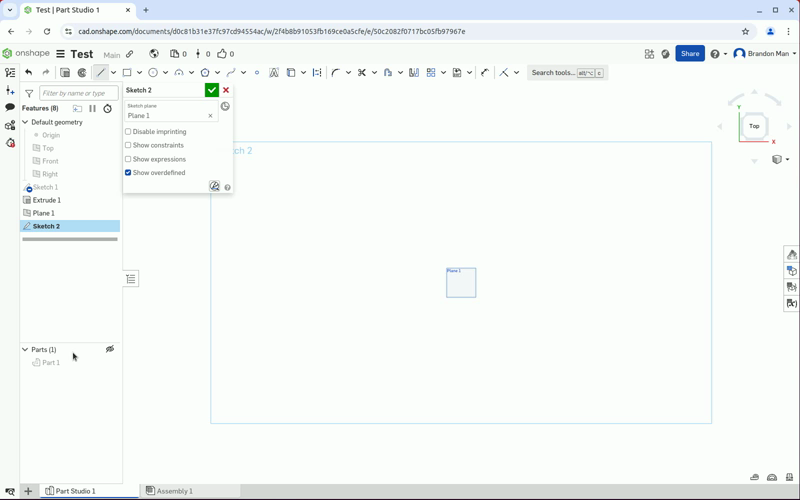
mouse_move(451, 288)
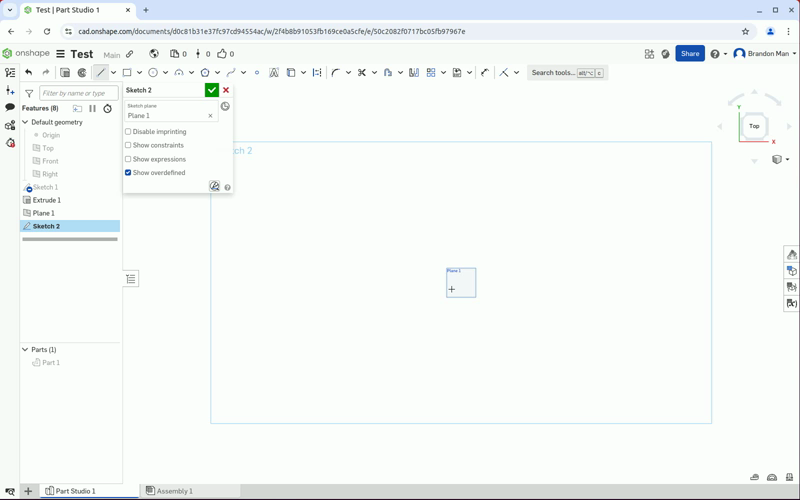
click(451, 288)
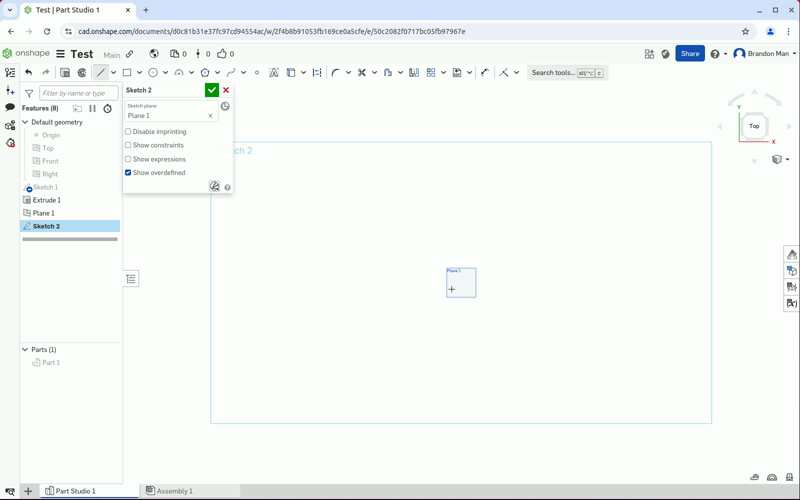
key_up(shift)
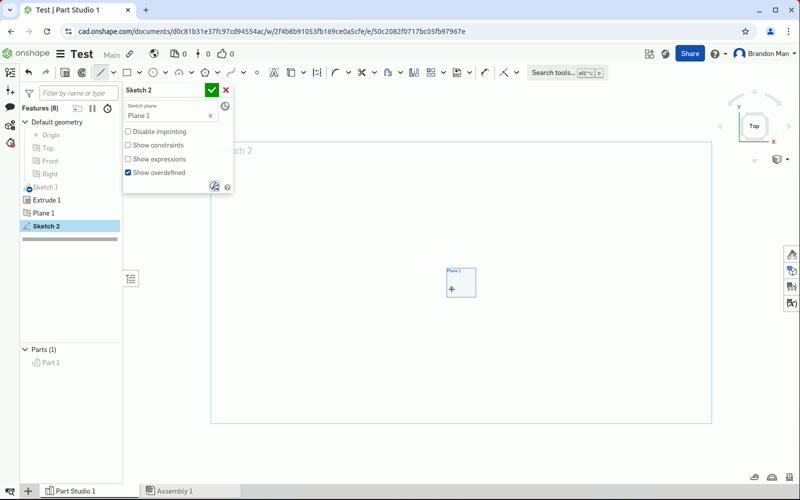
key_down(shift)
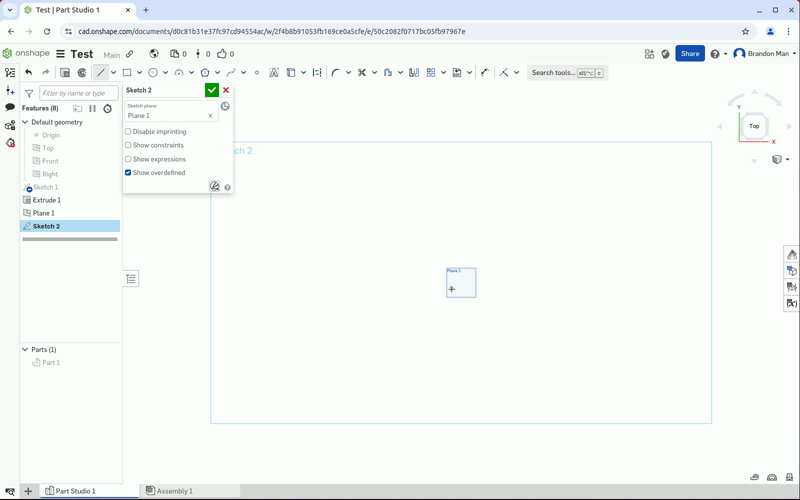
mouse_move(481, 288)
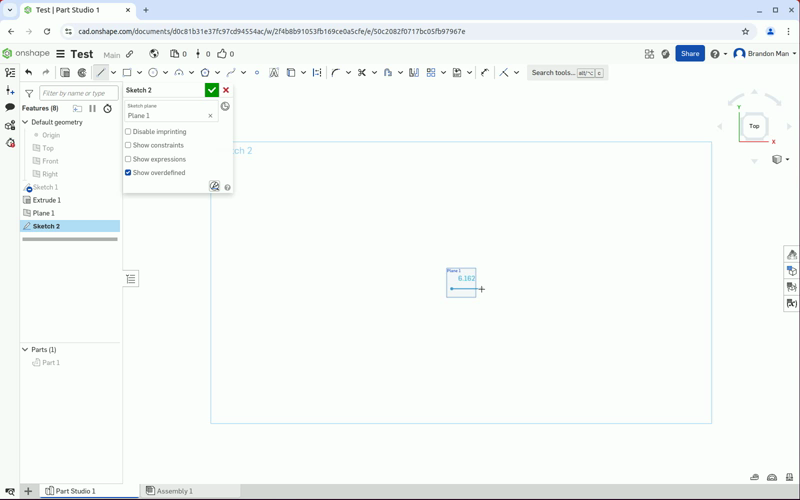
mouse_move(461, 294)
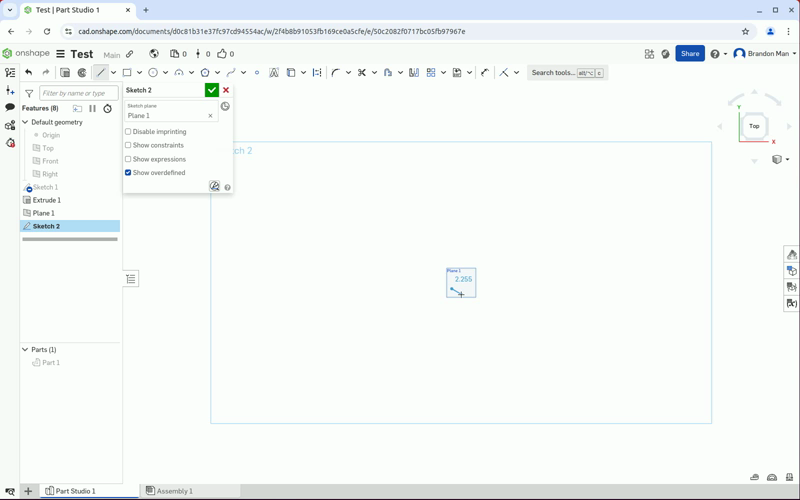
click(461, 294)
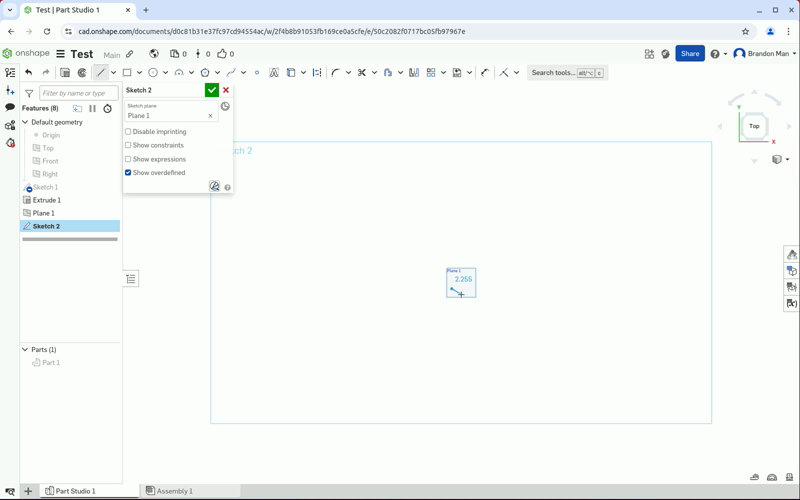
key_up(shift)
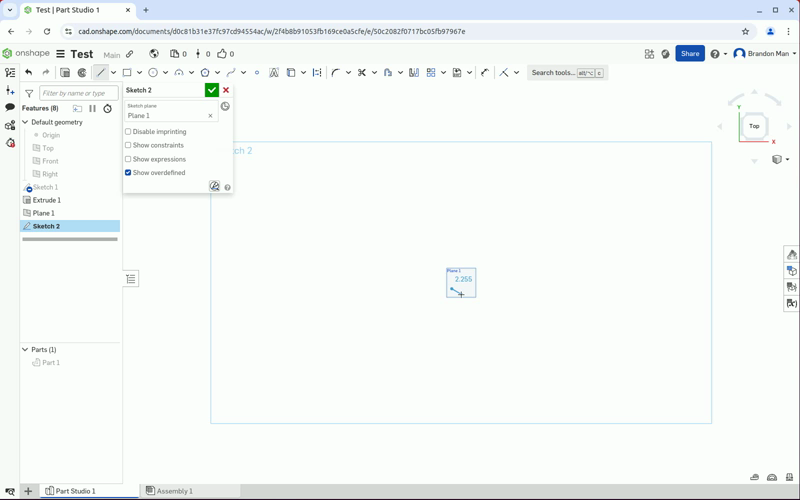
key_down(shift)
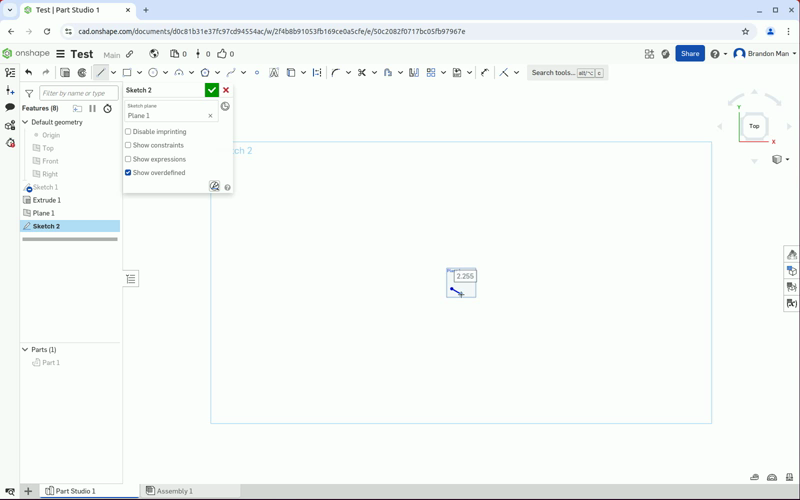
mouse_move(491, 294)
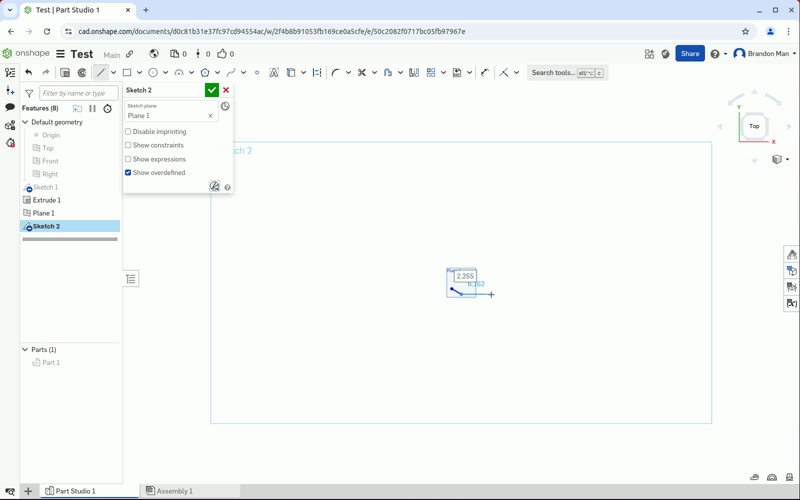
mouse_move(471, 288)
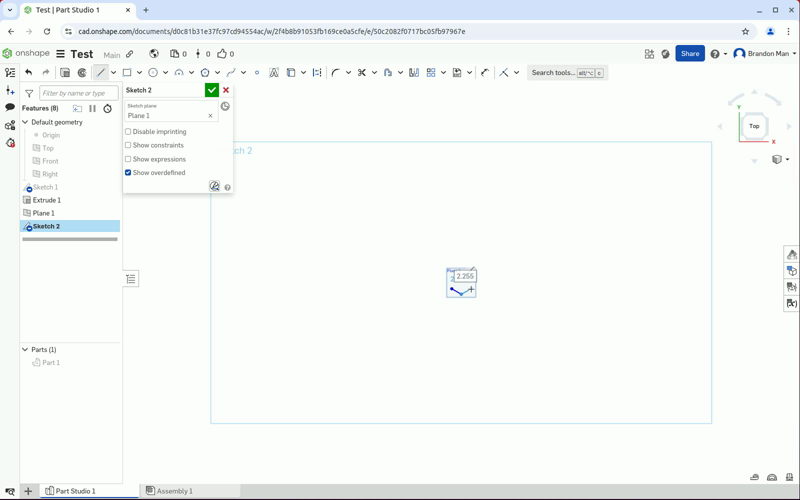
click(471, 288)
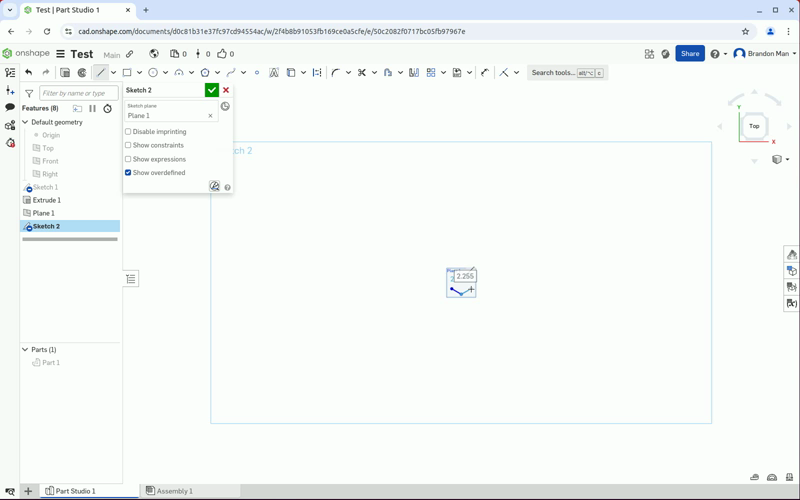
key_up(shift)
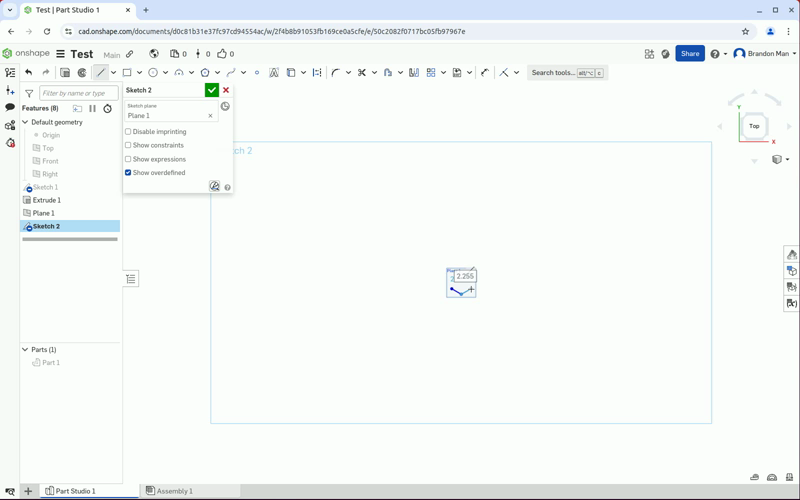
key_down(shift)
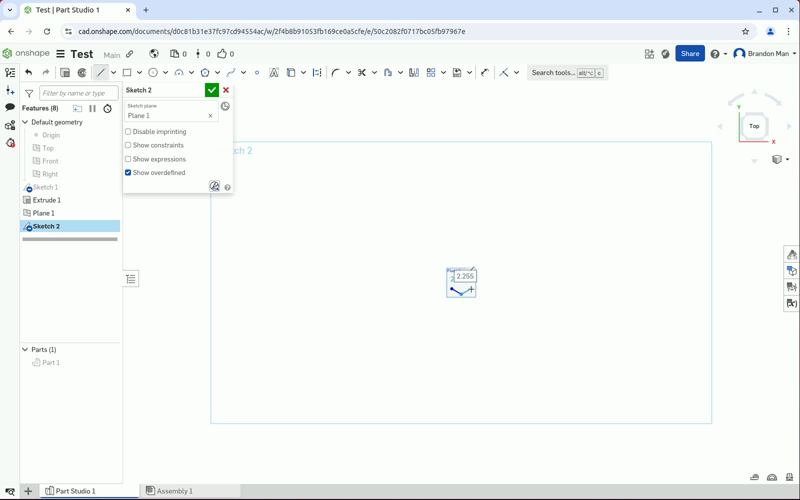
mouse_move(501, 288)
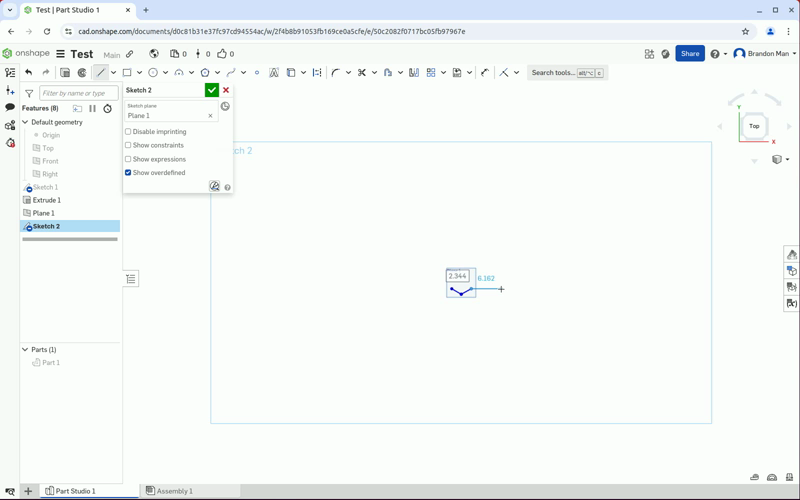
mouse_move(471, 277)
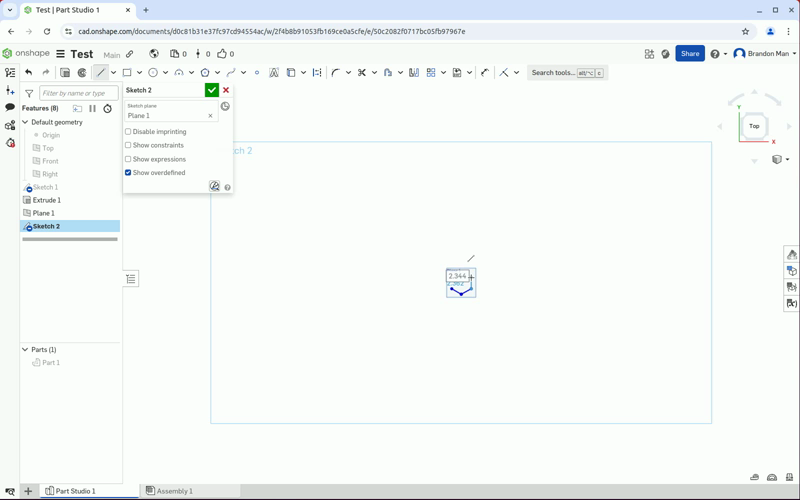
click(471, 277)
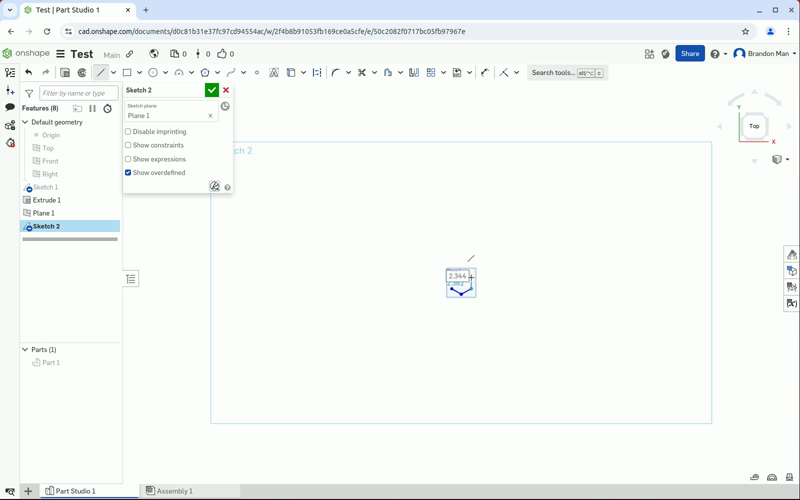
key_up(shift)
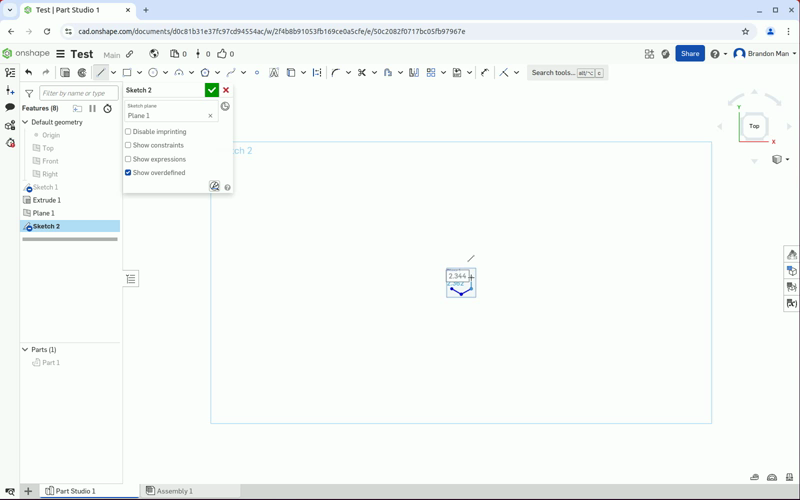
key_down(shift)
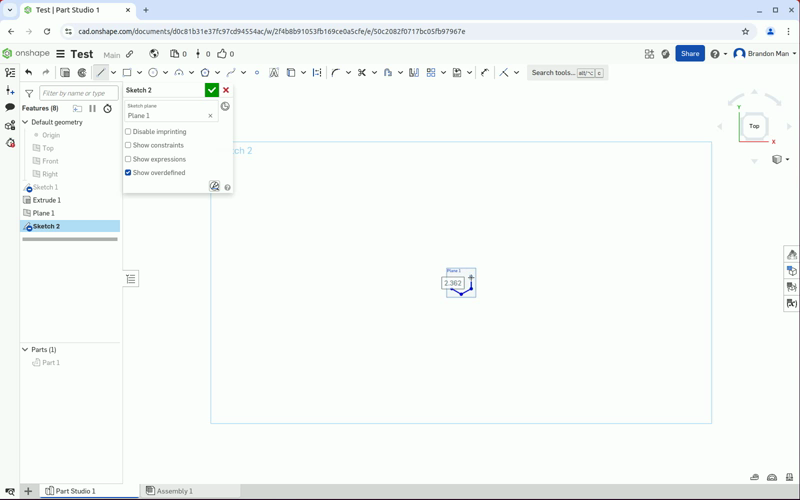
mouse_move(501, 277)
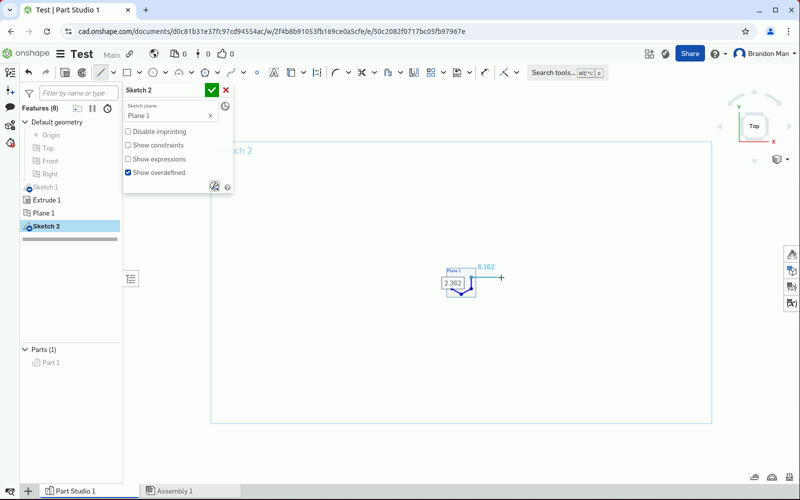
mouse_move(461, 271)
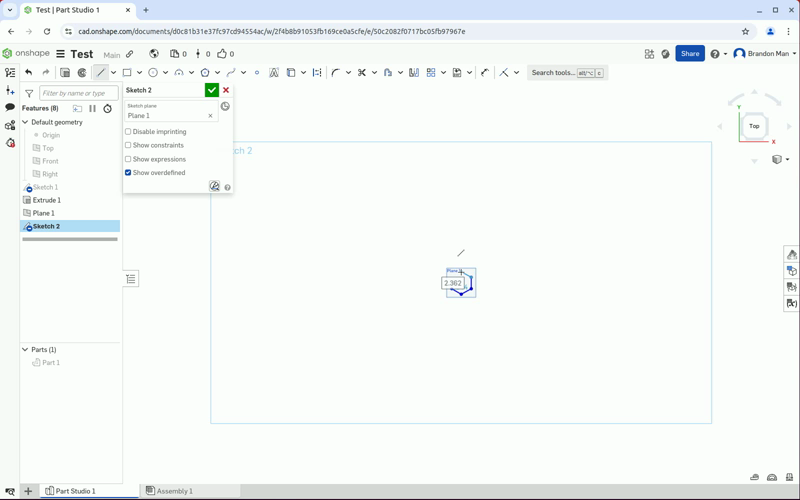
click(461, 271)
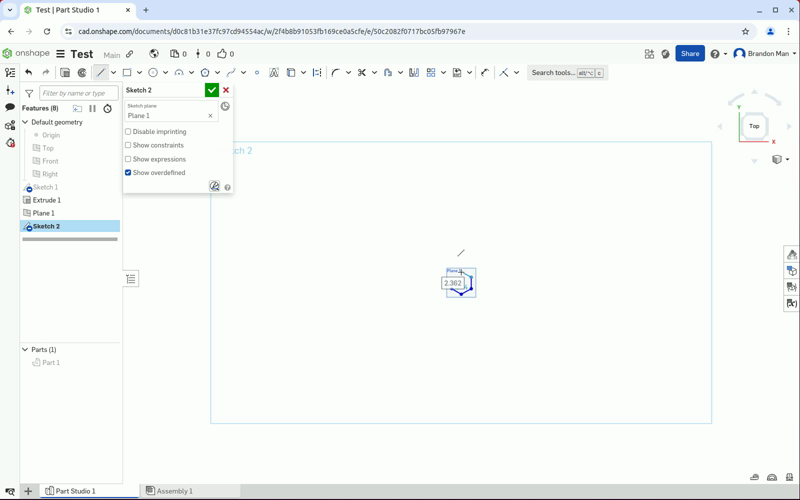
key_up(shift)
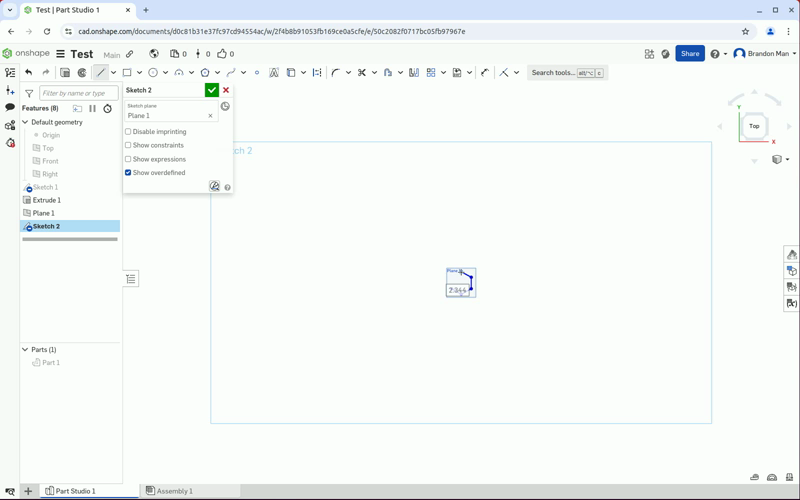
key_down(shift)
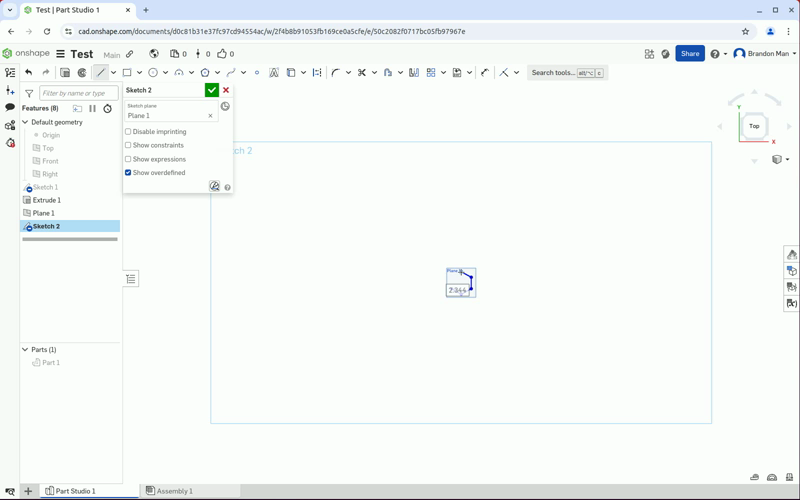
mouse_move(491, 271)
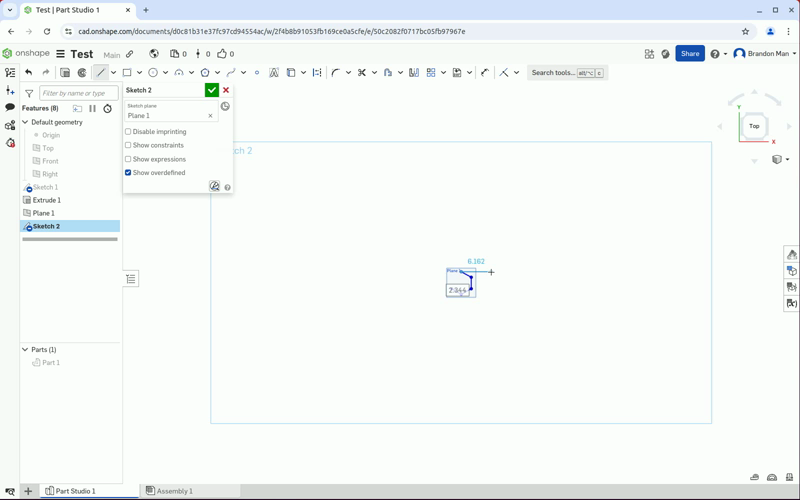
mouse_move(451, 277)
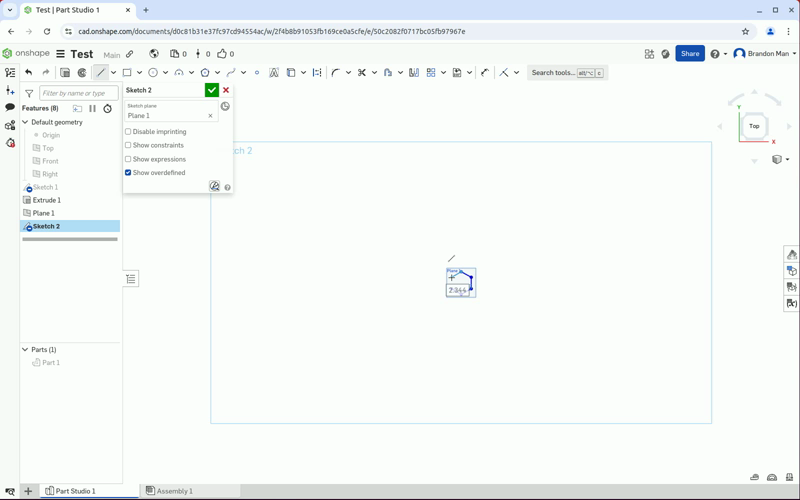
click(451, 277)
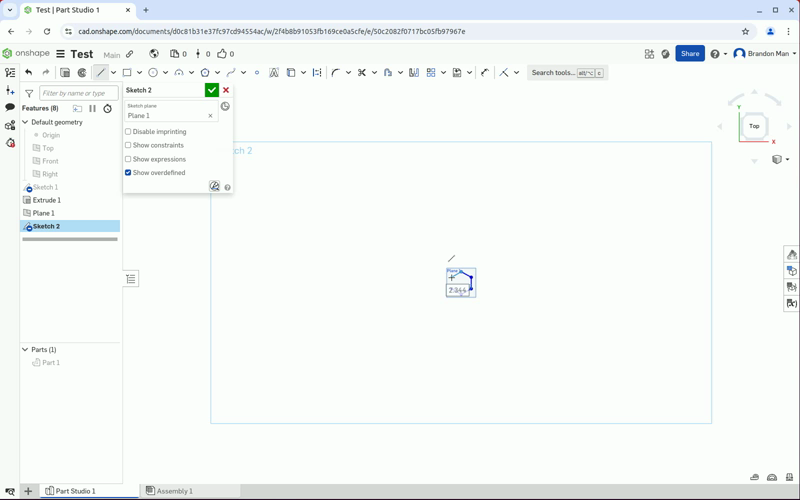
key_up(shift)
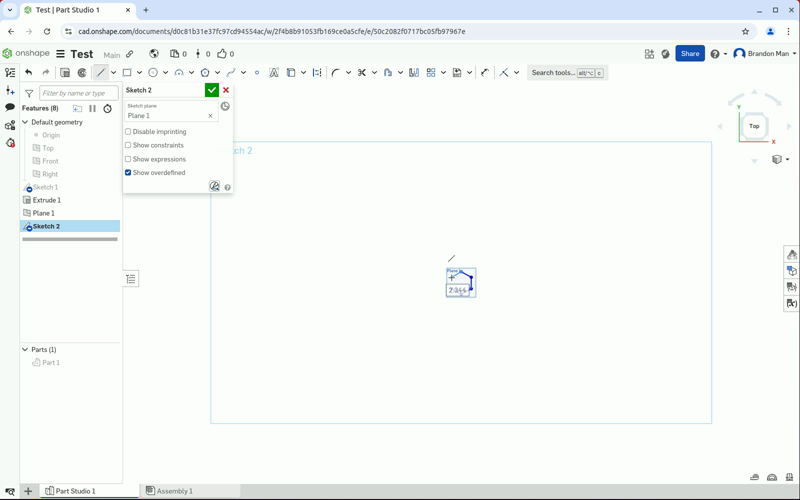
mouse_move(481, 277)
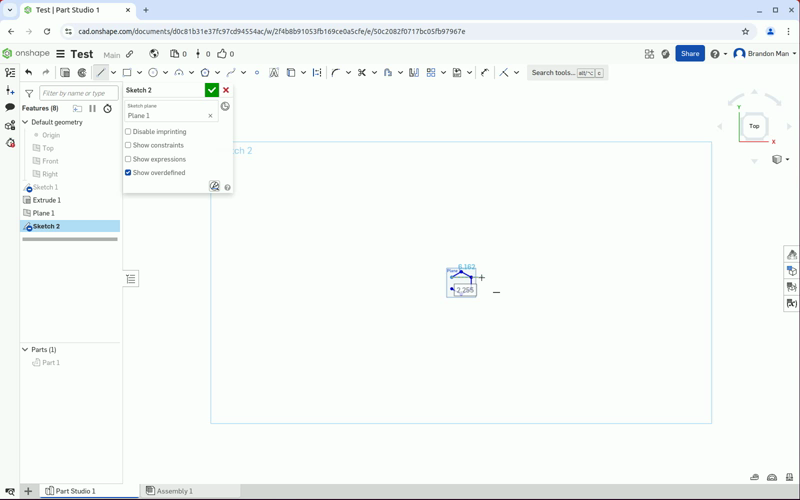
key_down(shift)
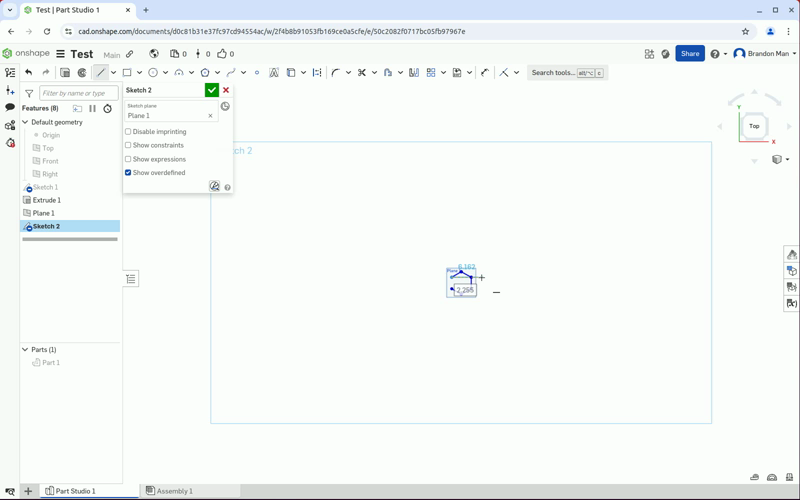
mouse_move(451, 288)
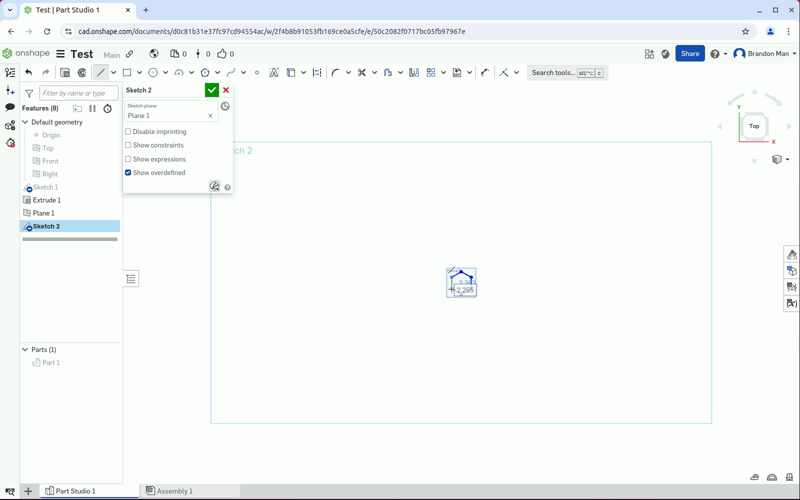
key_up(shift)
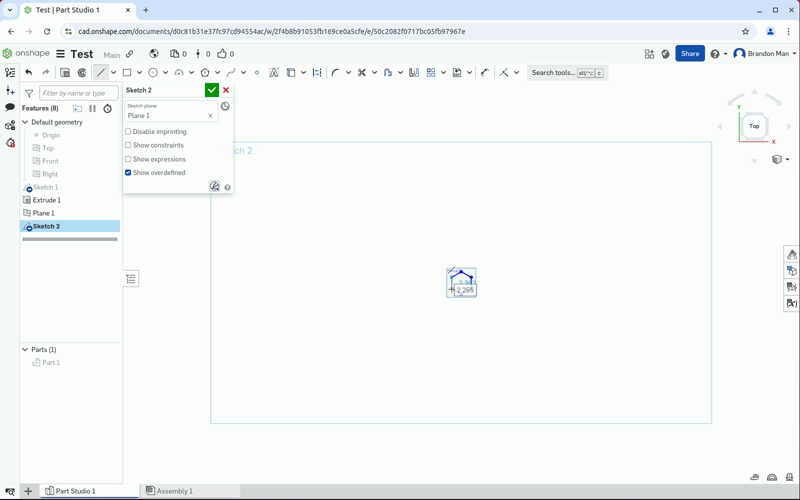
click(451, 288)
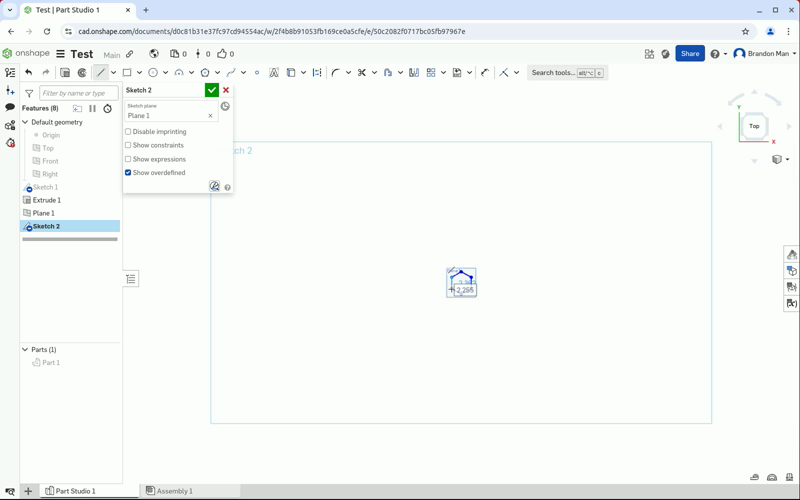
key(esc)
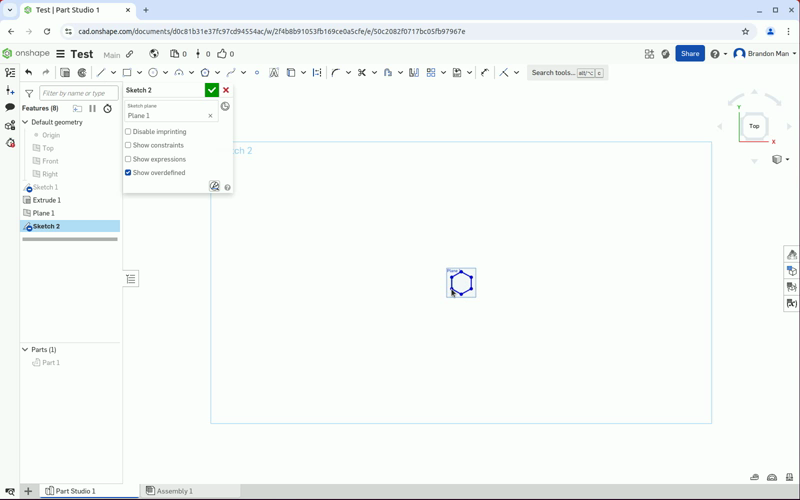
mouse_move(465, 287)
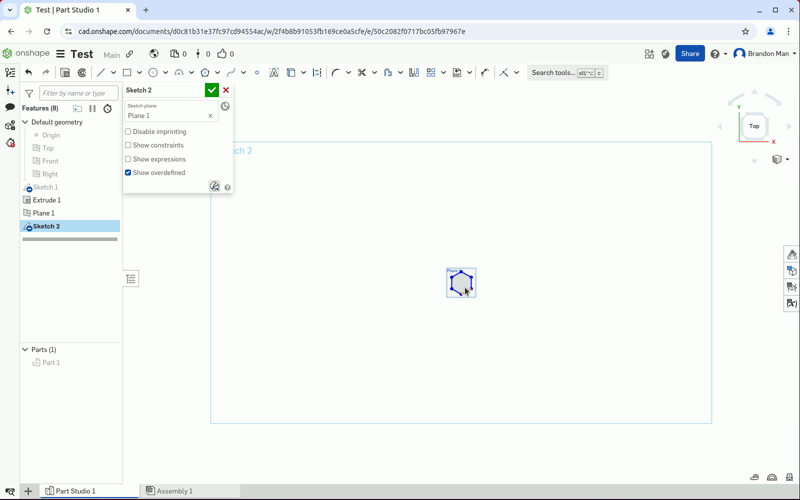
scroll(6)
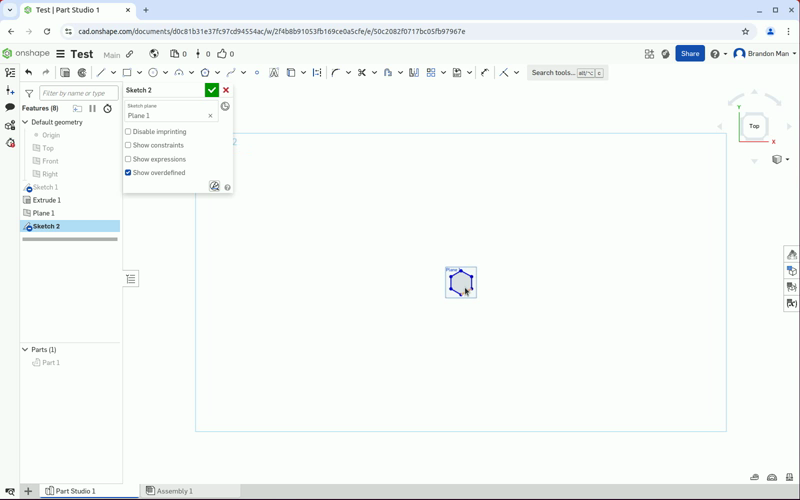
scroll(6)
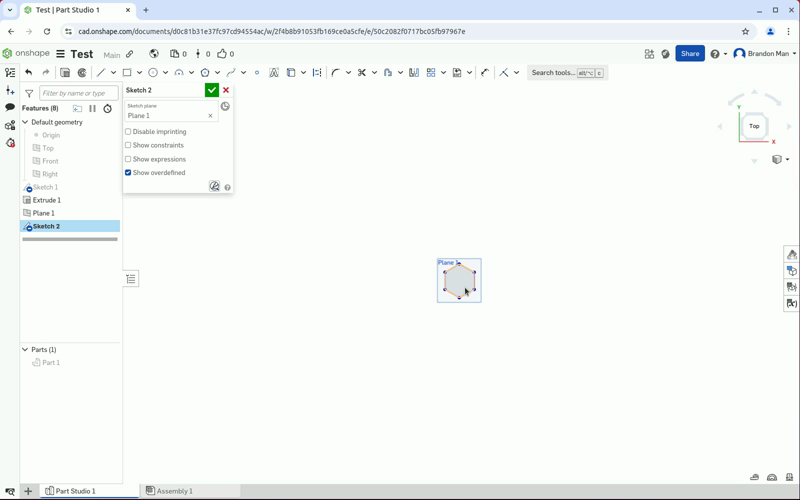
scroll(6)
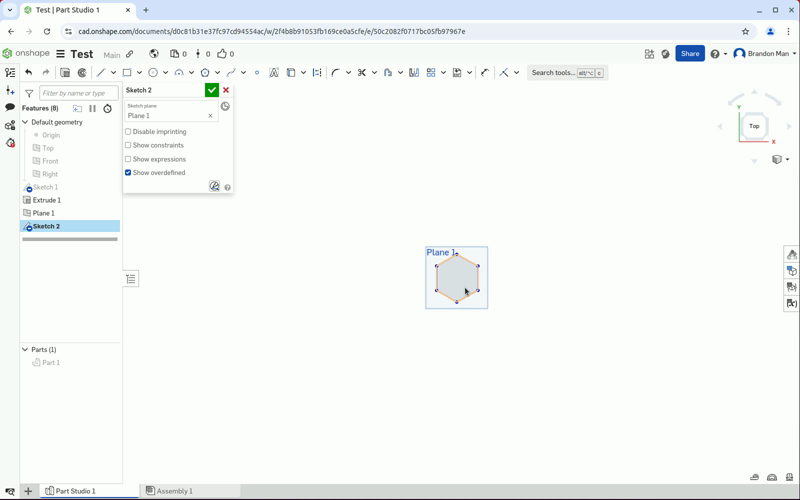
scroll(6)
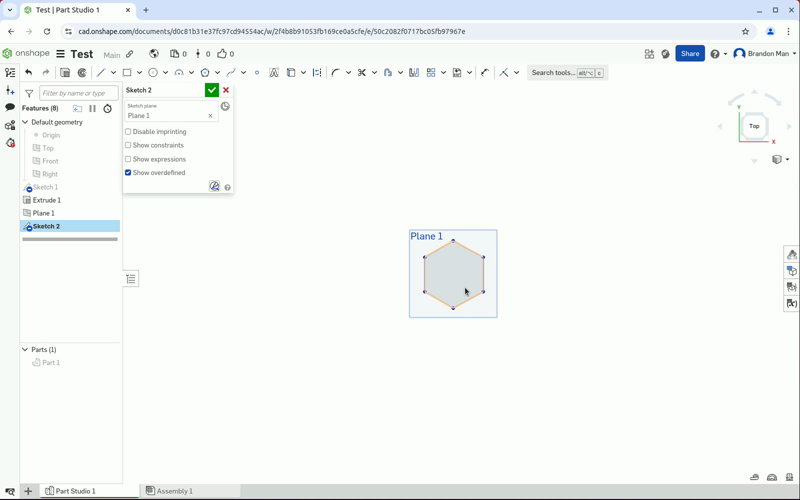
scroll(6)
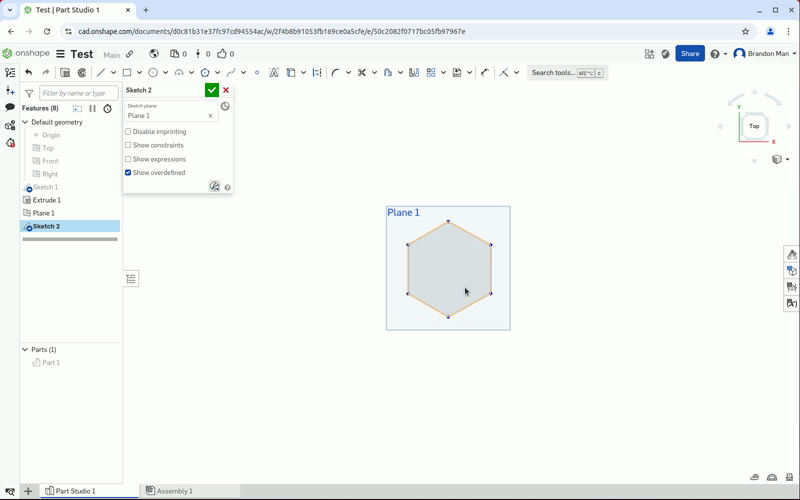
scroll(6)
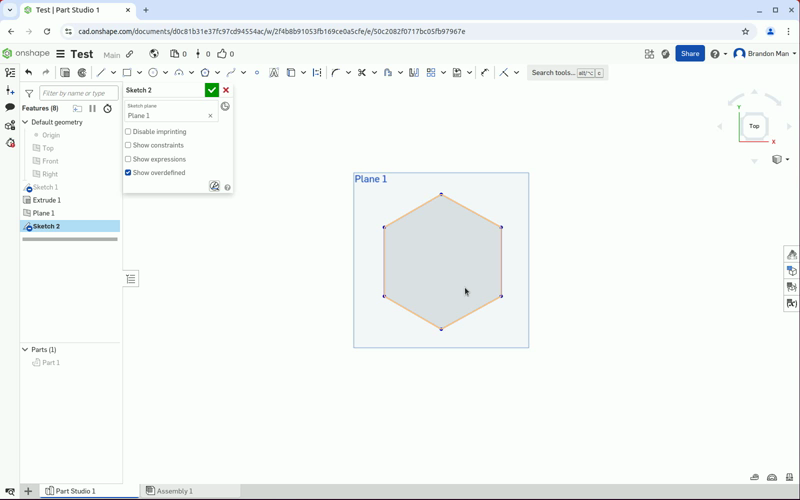
scroll(6)
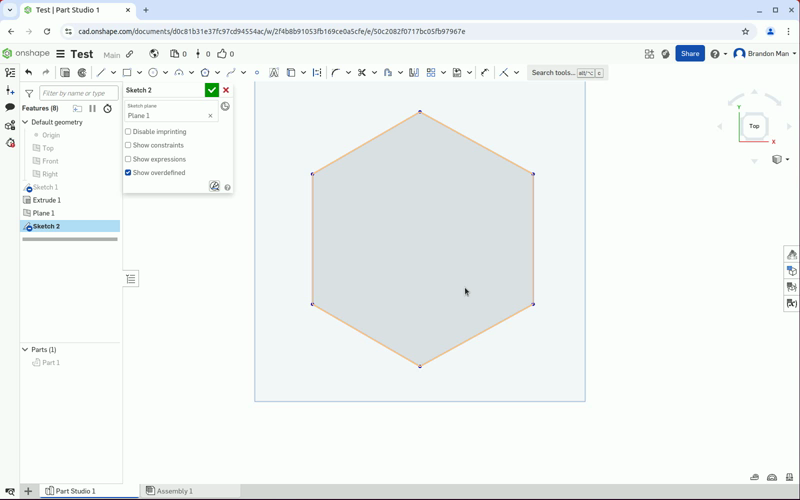
click(465, 287)
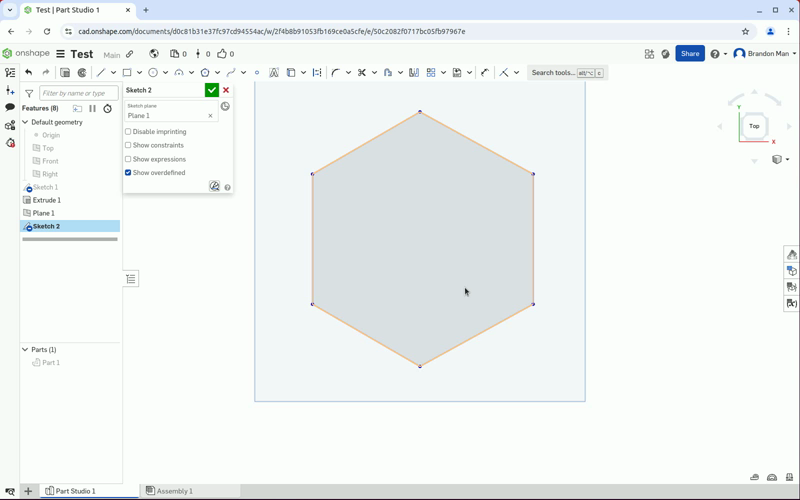
scroll(-6)
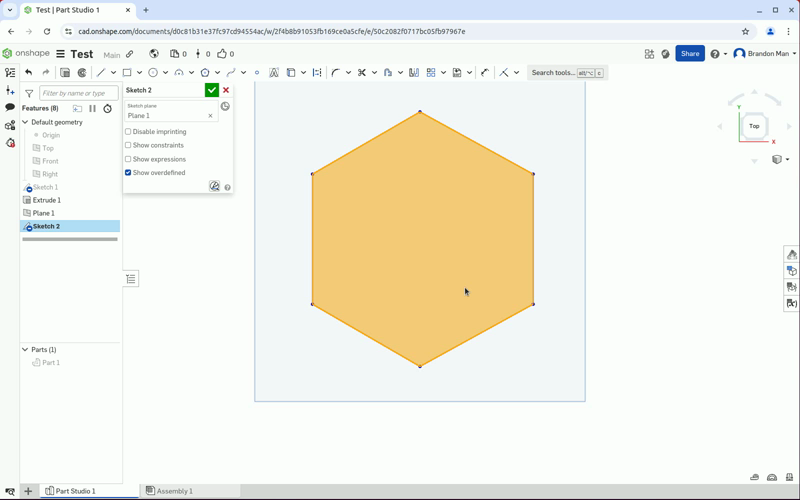
scroll(-6)
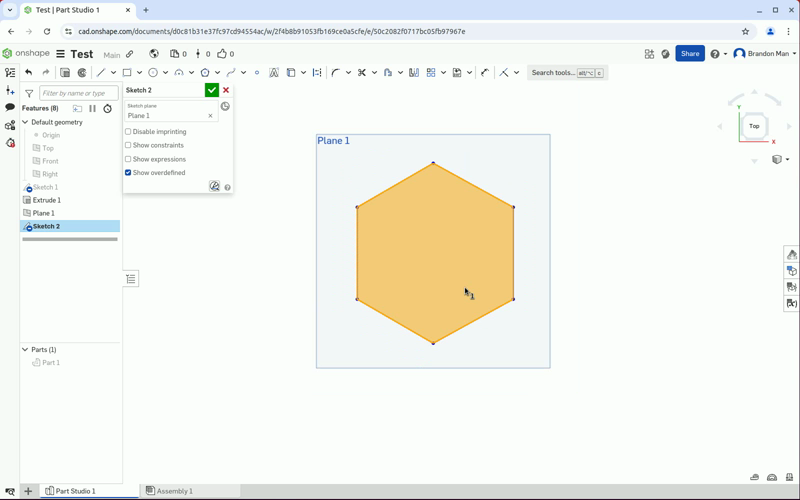
scroll(-6)
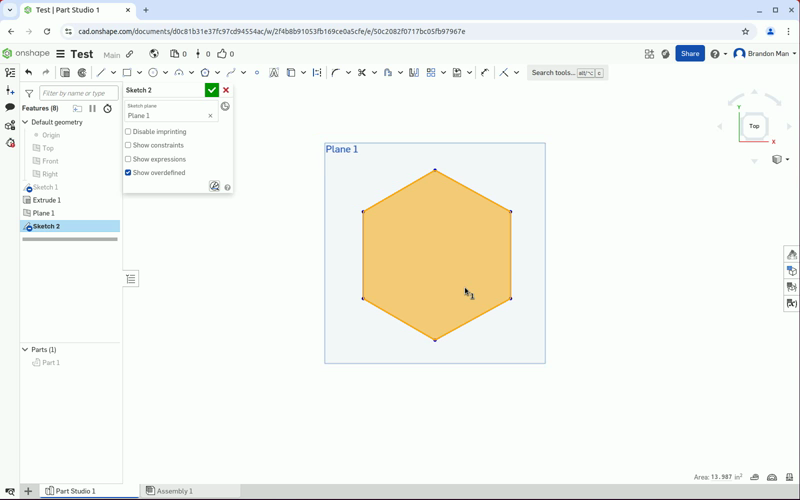
scroll(-6)
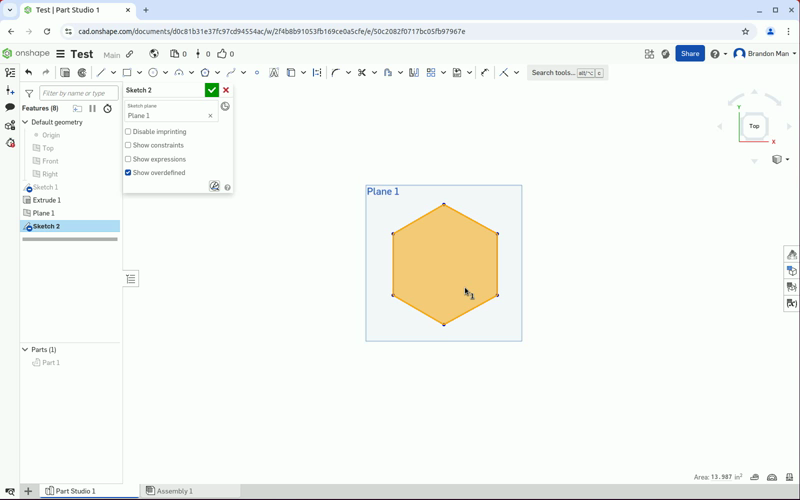
scroll(-6)
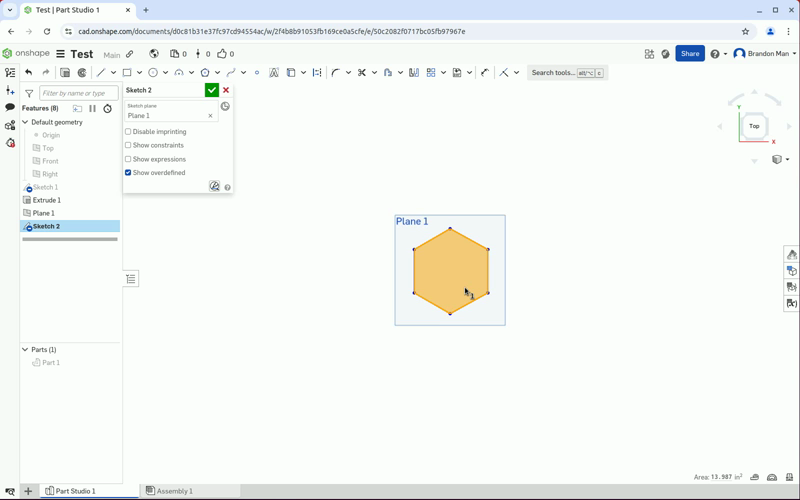
scroll(-6)
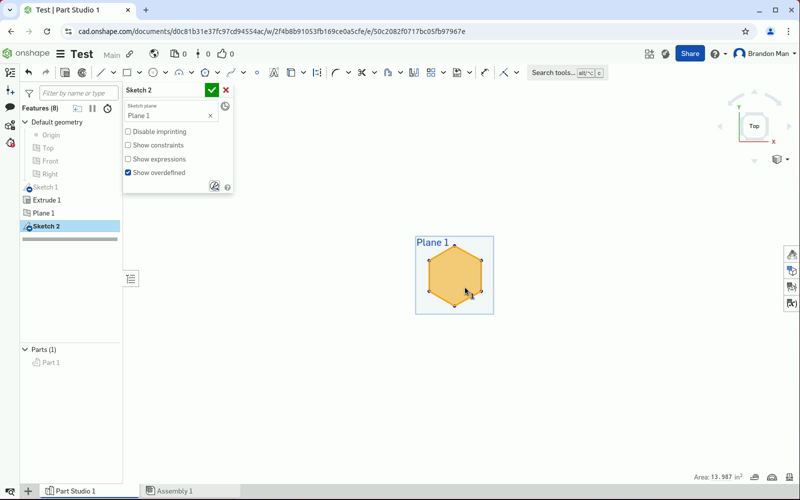
scroll(-6)
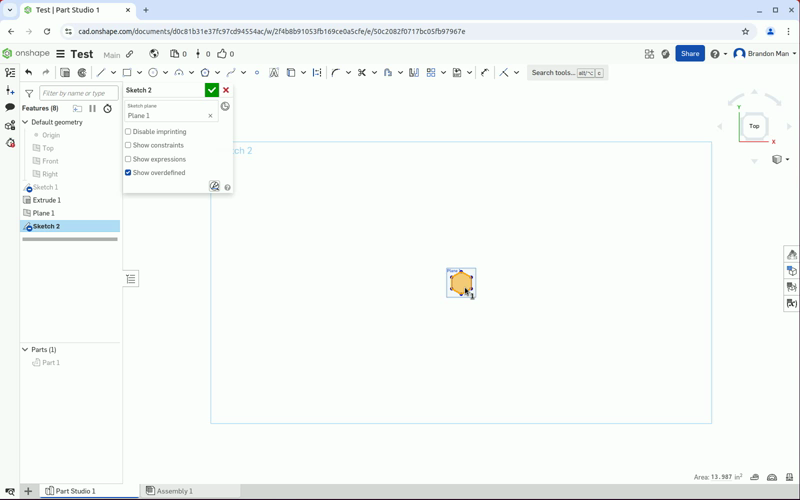
mouse_move(73, 352)
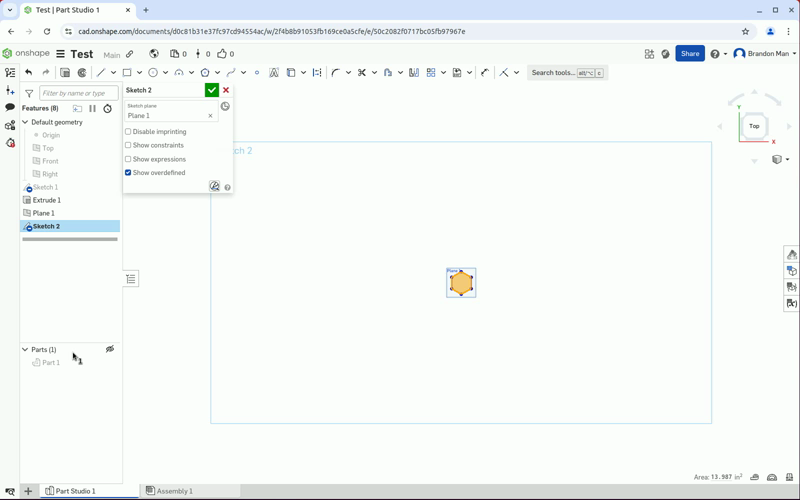
key(shift+y)
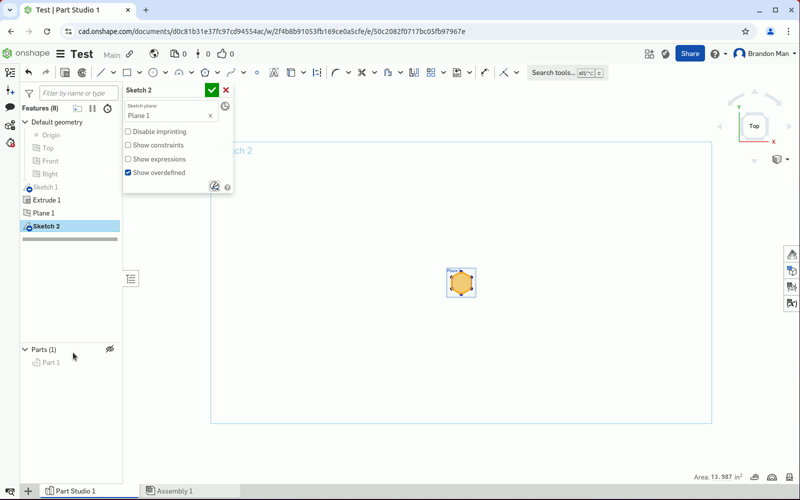
key(shift+e)
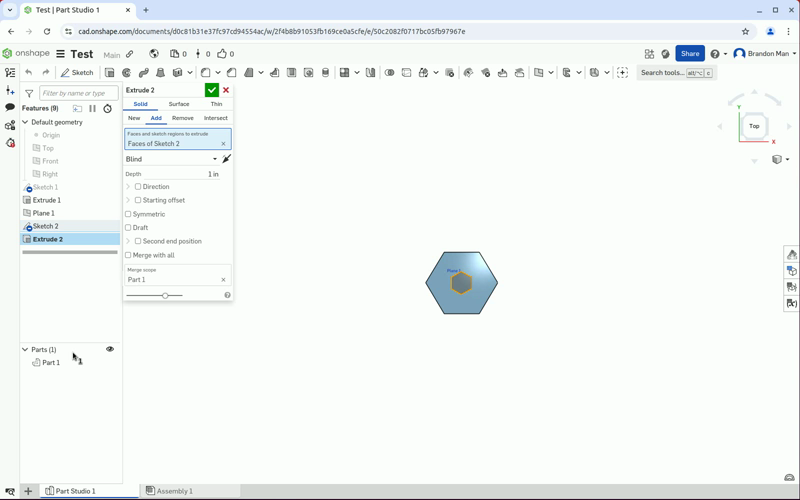
mouse_move(143, 106)
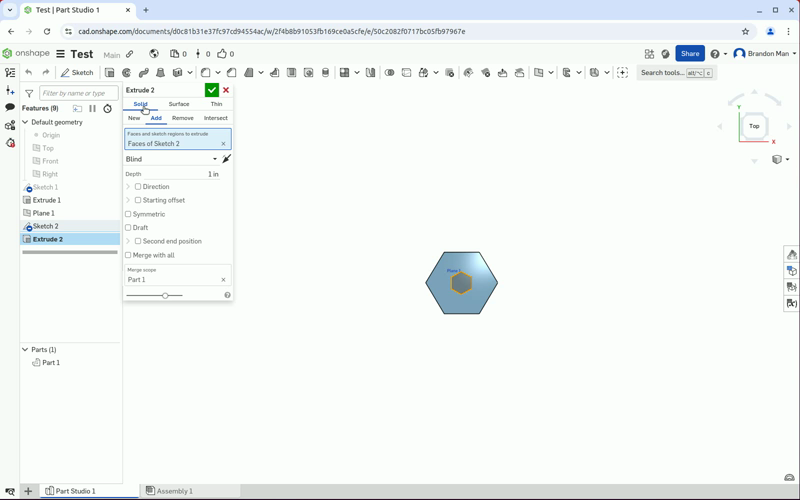
click(143, 106)
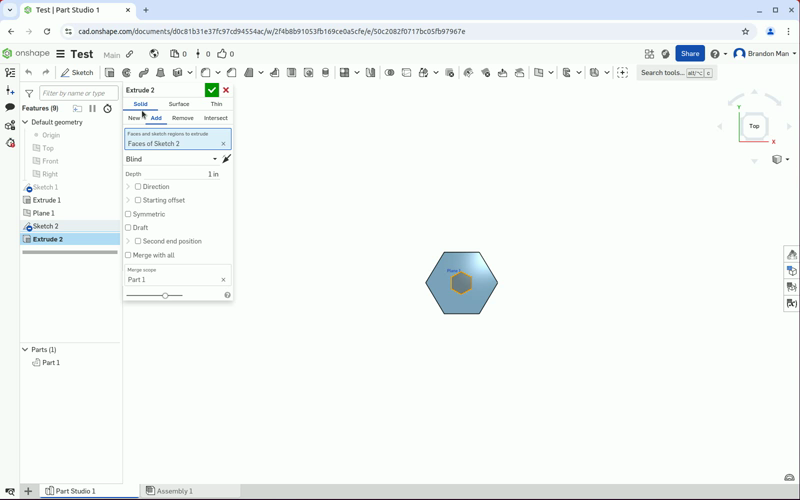
mouse_move(137, 120)
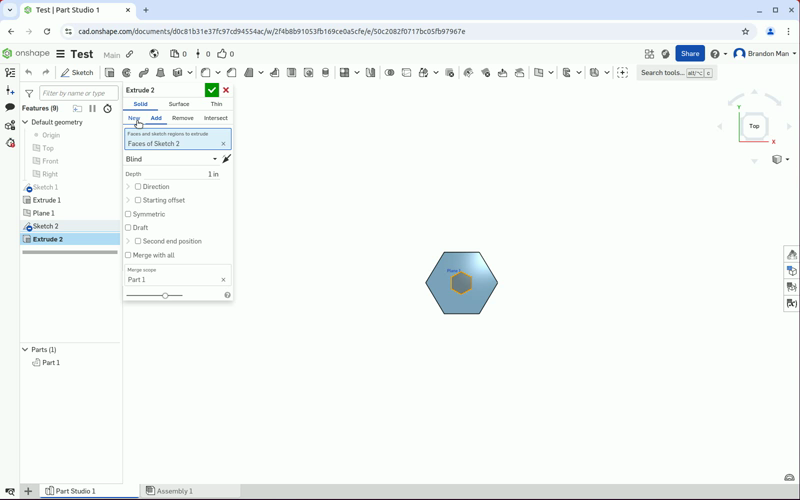
click(137, 120)
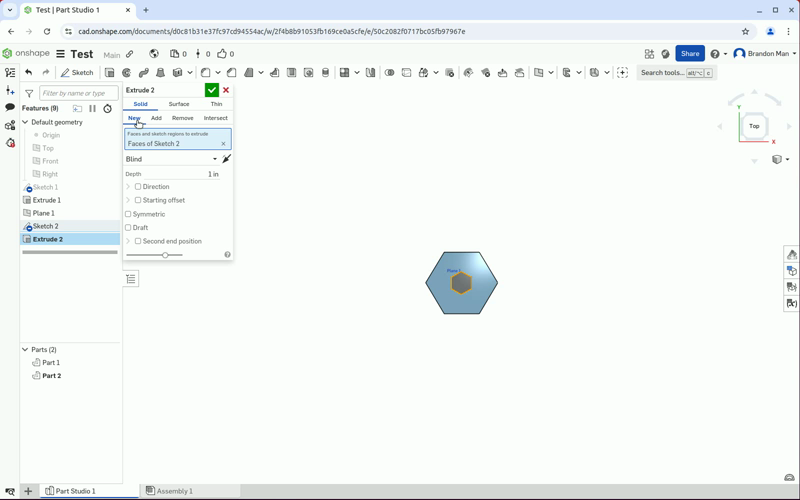
key(tab, 4)
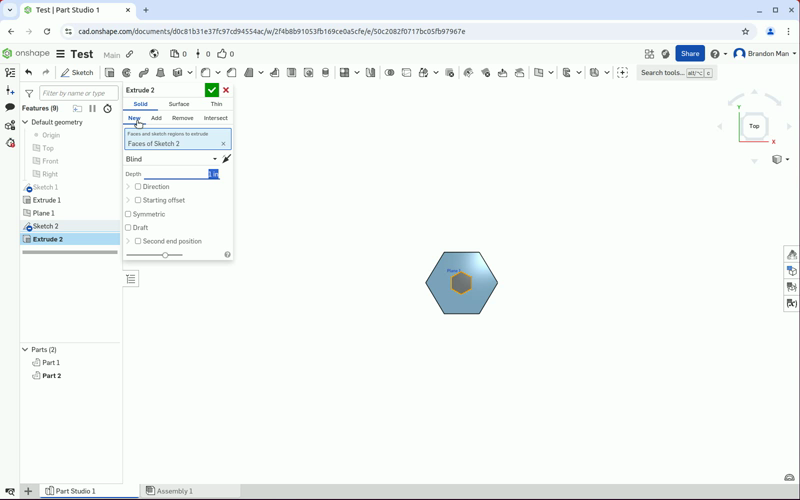
text(10.591)
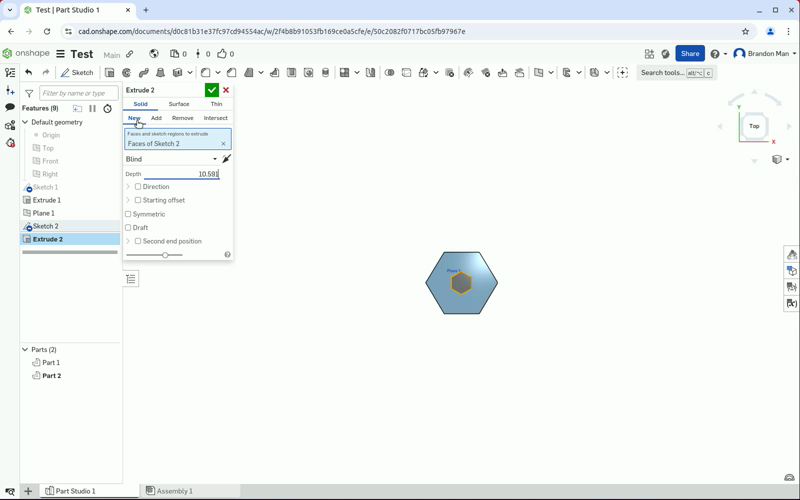
key(enter)
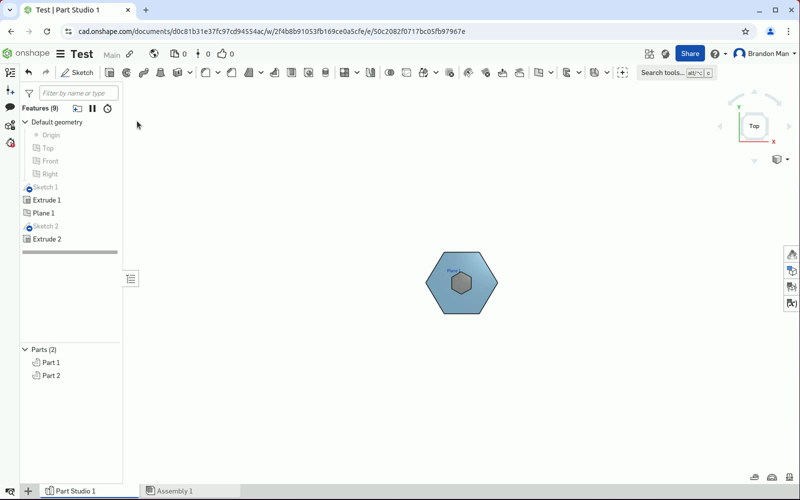
key(shift+h)
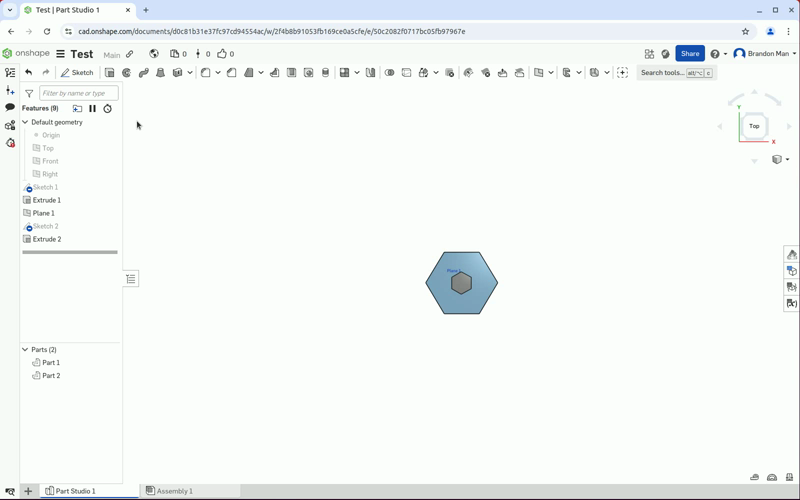
key(shift+h)
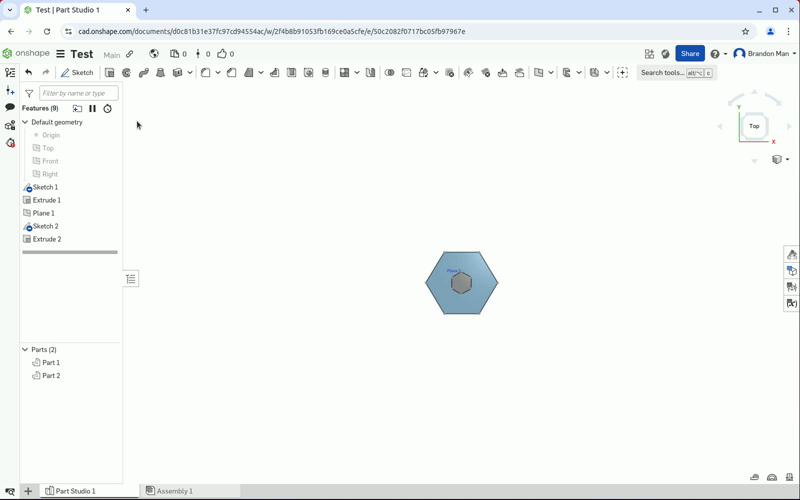
key(shift+7)
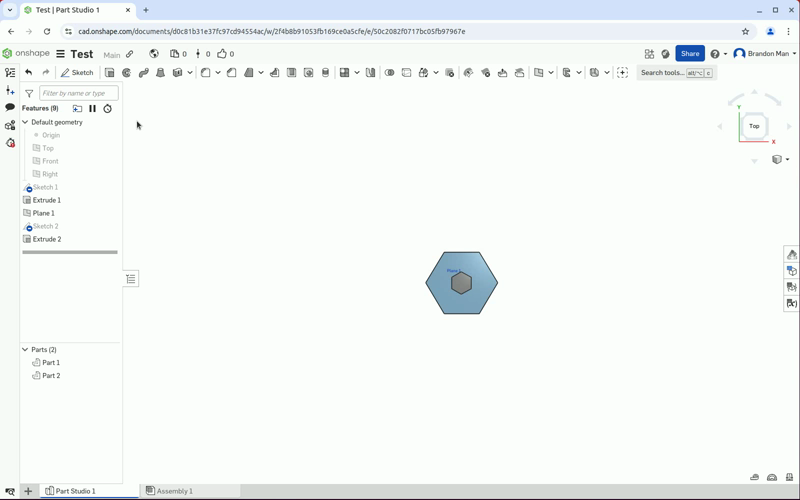
key(up, 3)
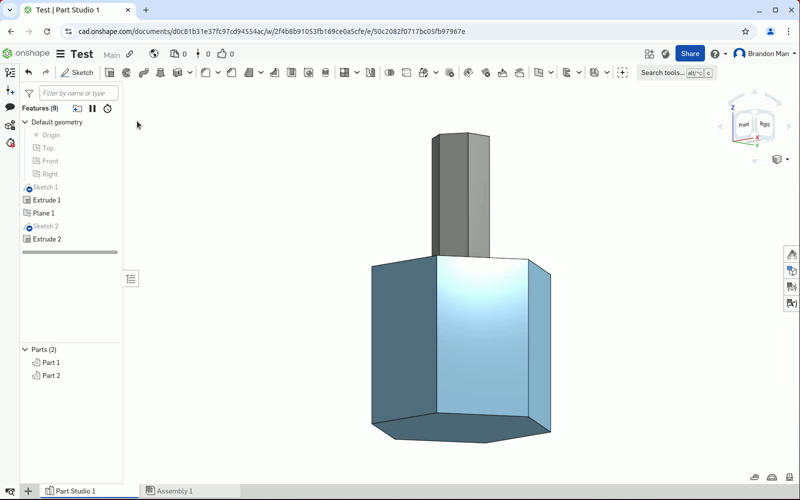
key(left, 3)
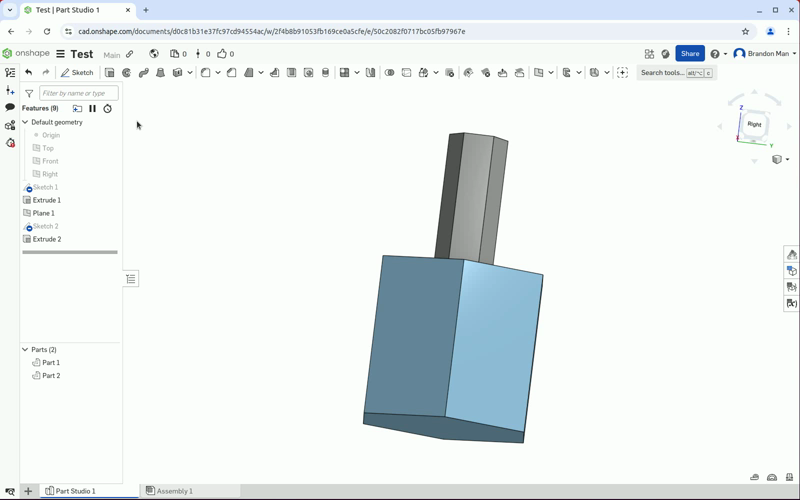
key(right, 3)
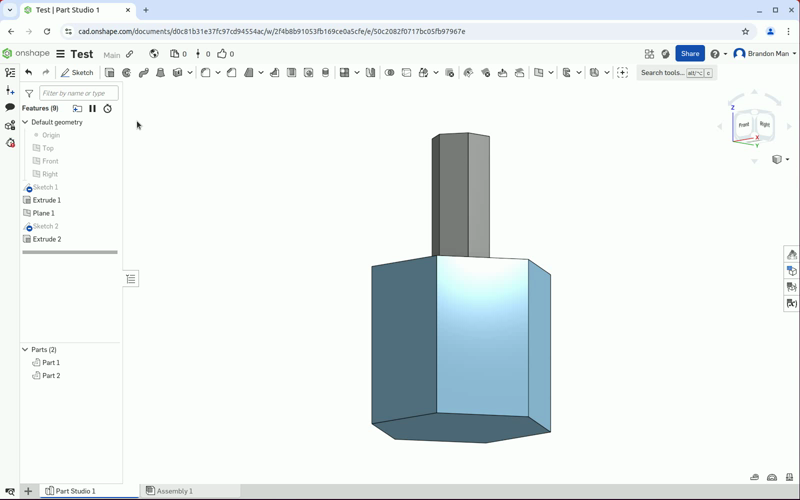
key(down, 3)
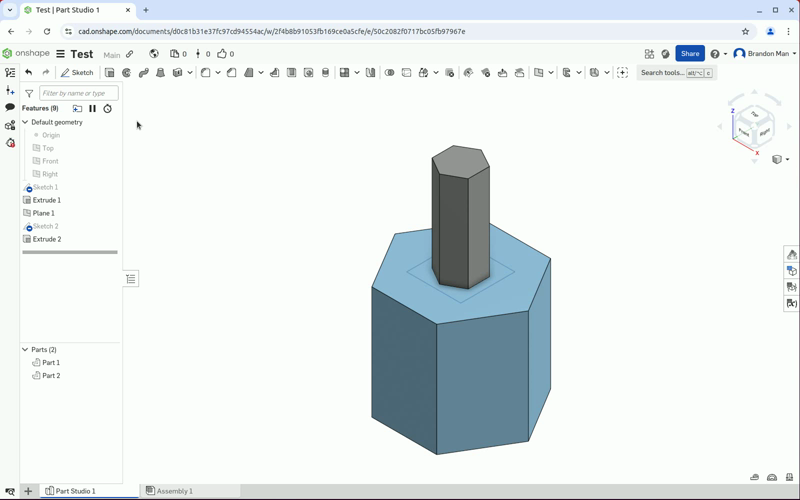
mouse_move(73, 189)
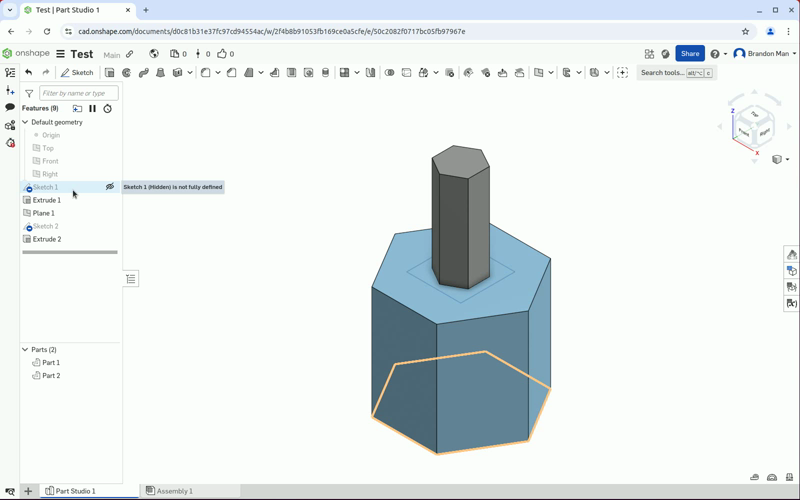
click(73, 189)